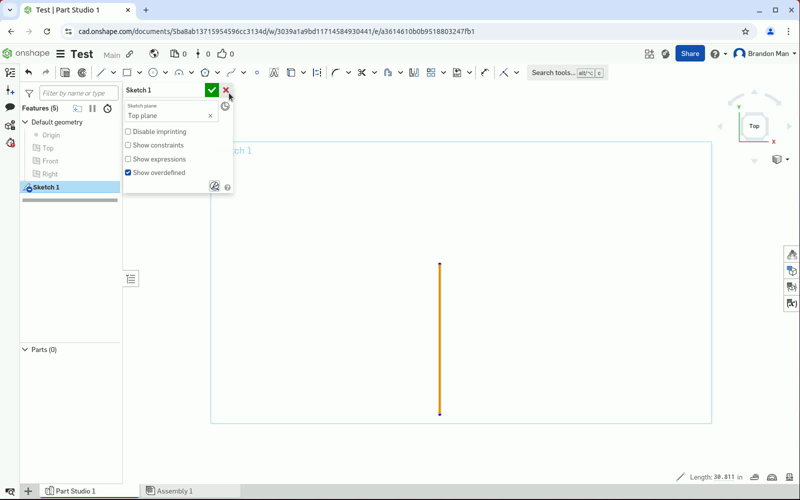
key(shift+h)
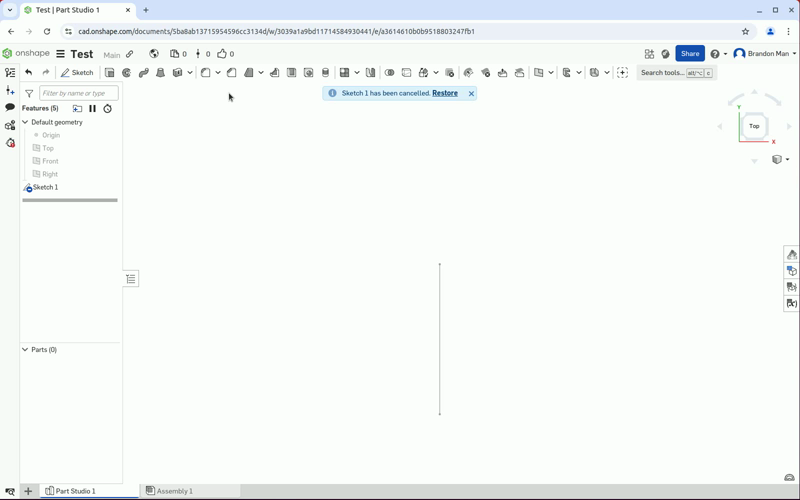
mouse_move(73, 352)
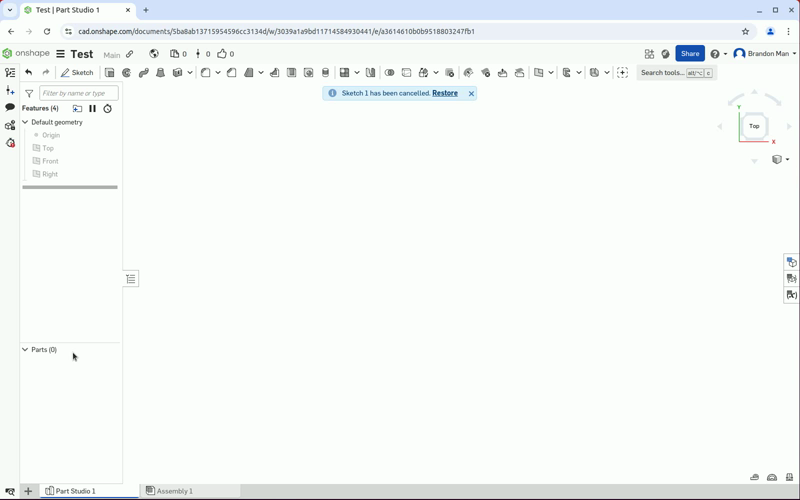
key(y)
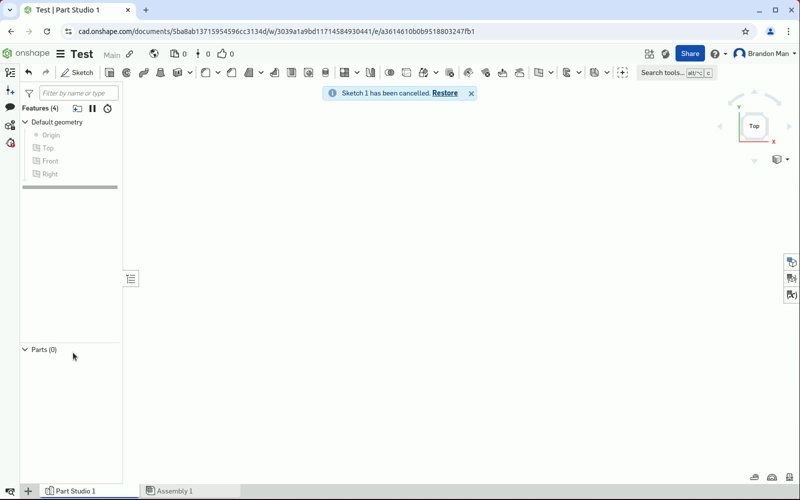
key(shift+p)
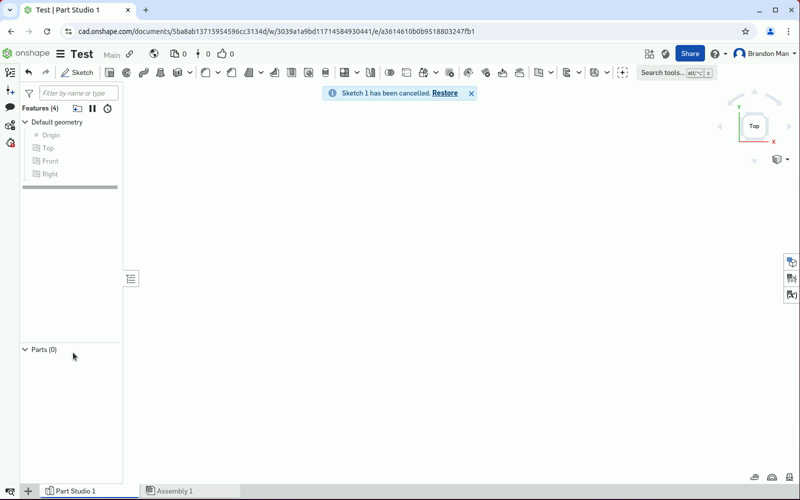
key(space)
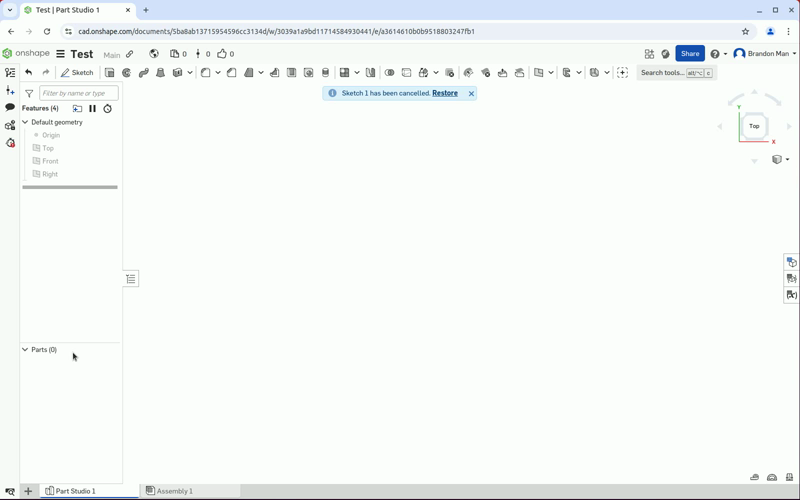
key_down(shift)
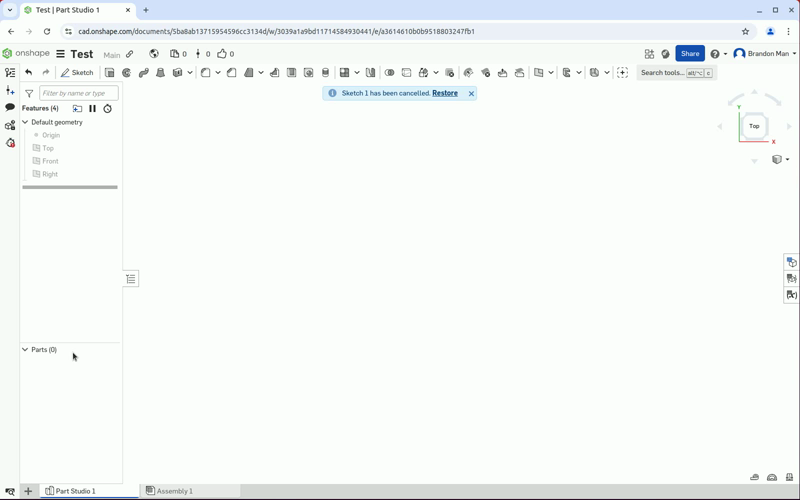
key(up)
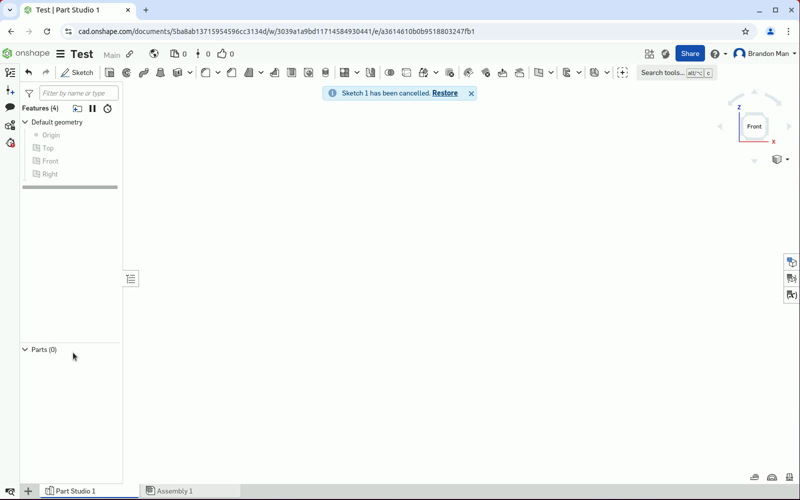
key_up(shift)
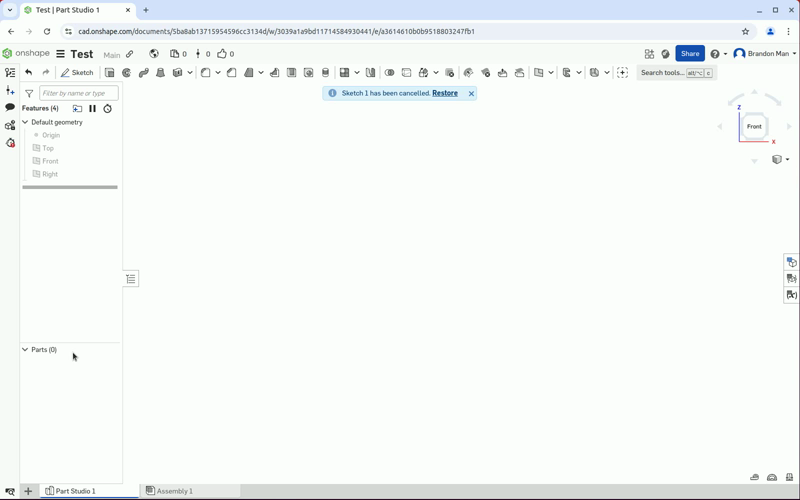
mouse_move(73, 352)
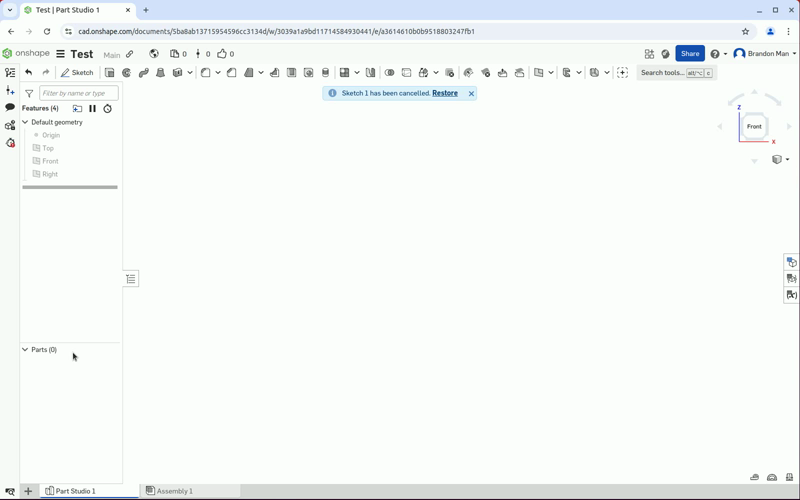
key(shift+y)
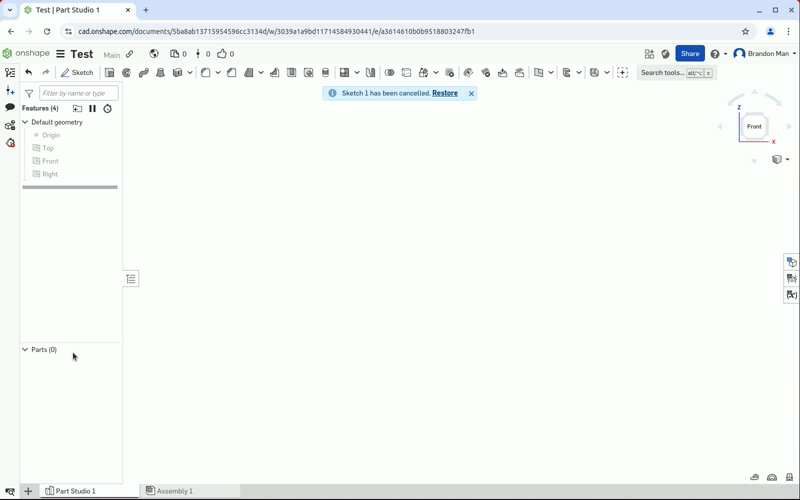
key(shift+s)
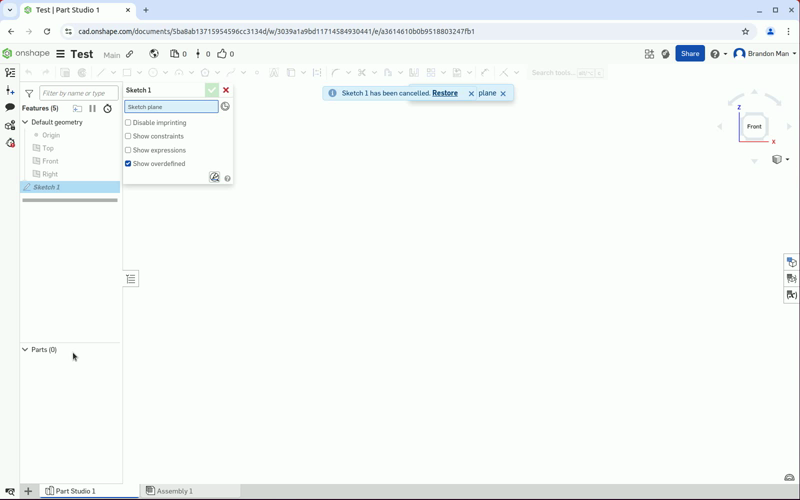
mouse_move(73, 163)
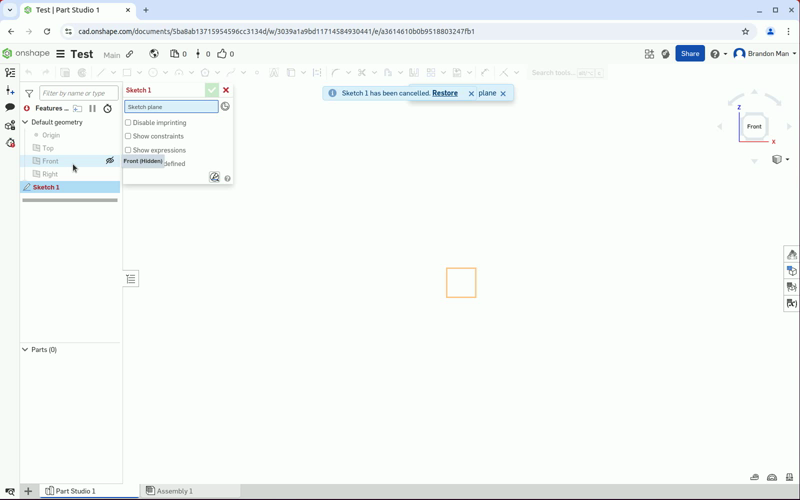
click(73, 163)
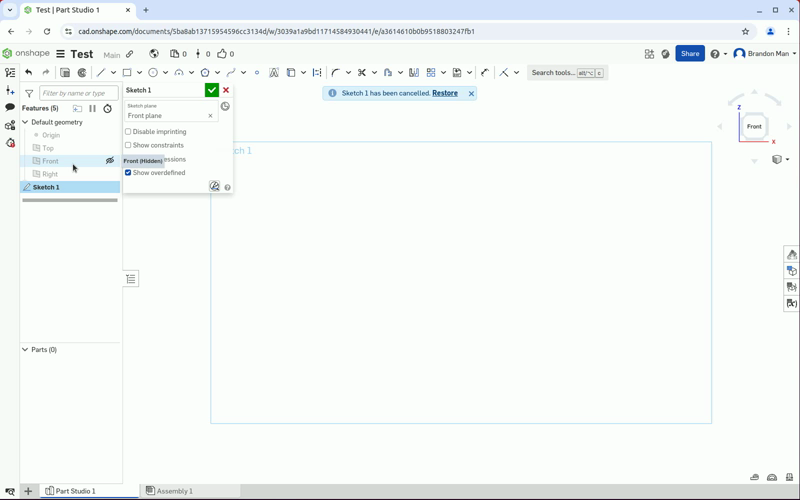
mouse_move(73, 352)
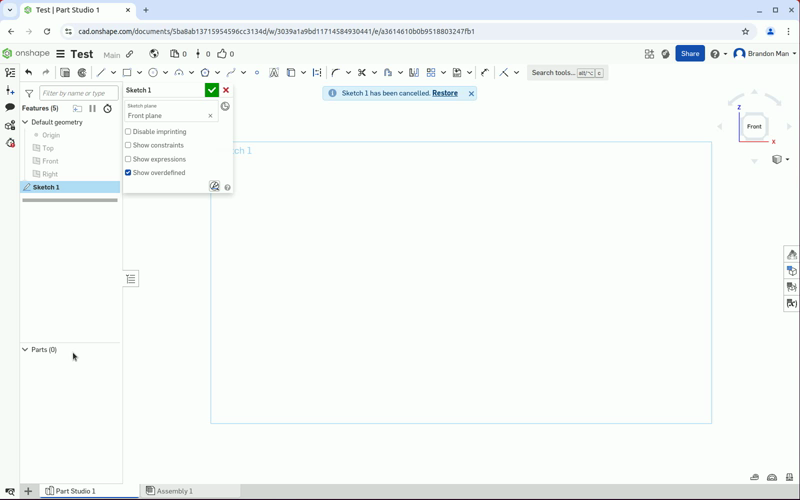
key(y)
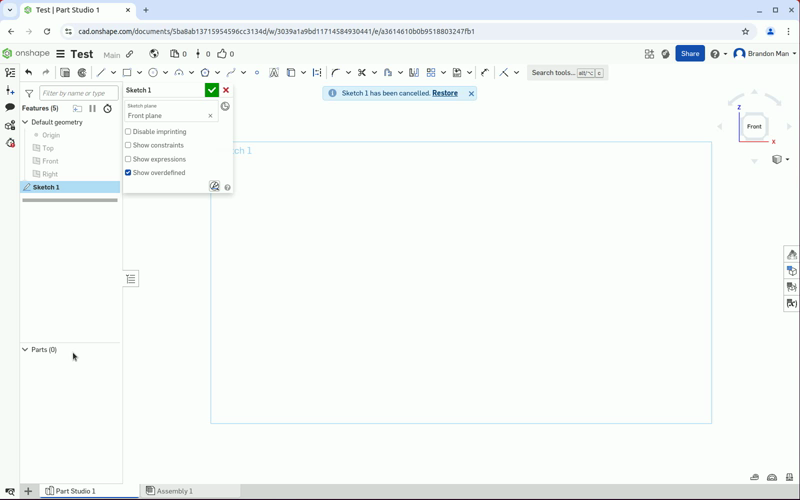
key(l)
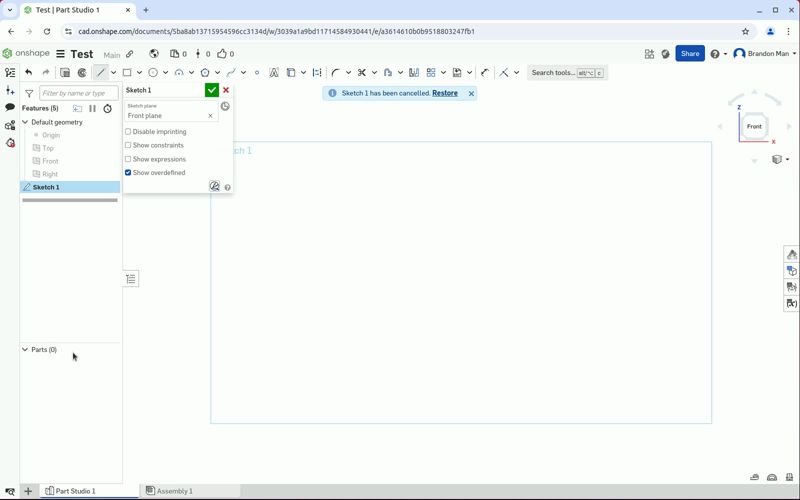
key_down(shift)
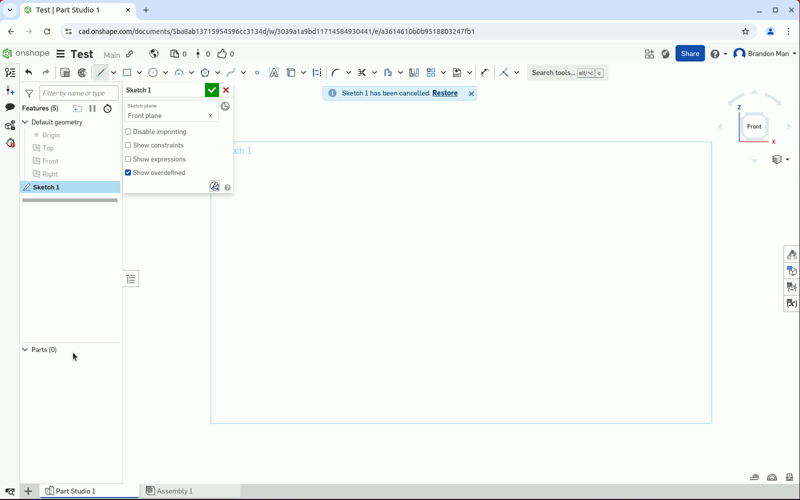
mouse_move(423, 306)
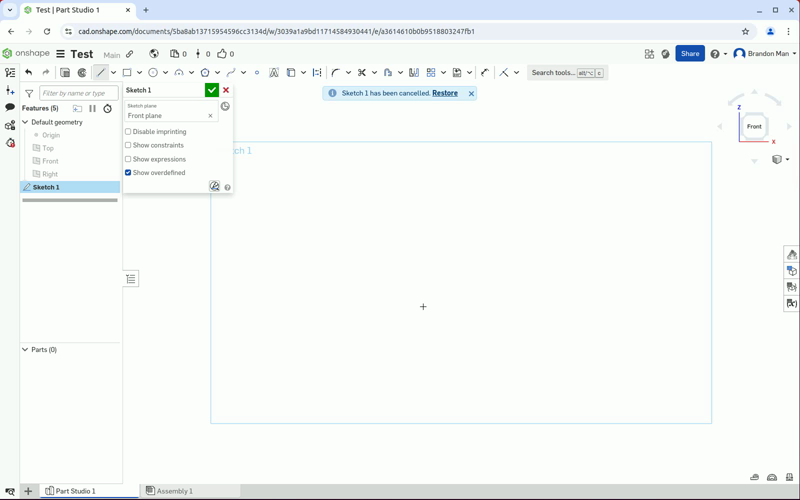
click(423, 306)
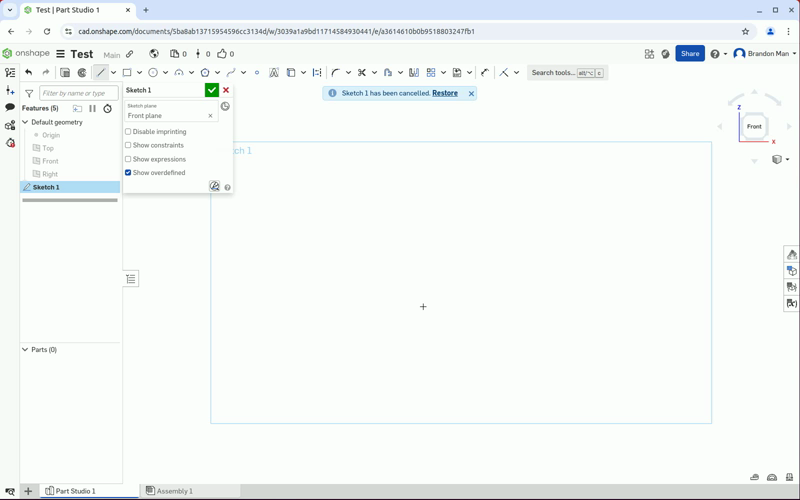
key_up(shift)
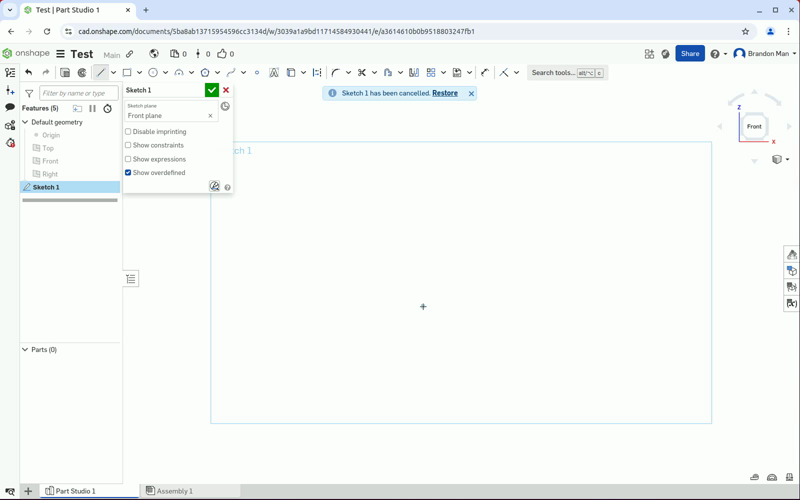
key_down(shift)
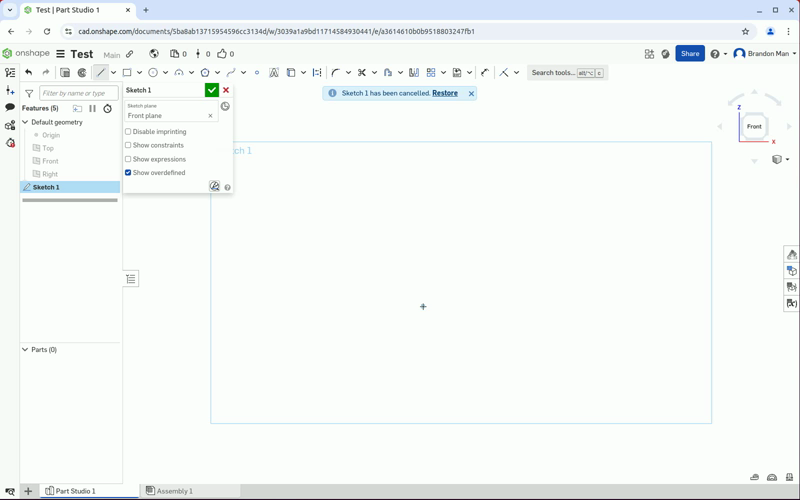
mouse_move(492, 306)
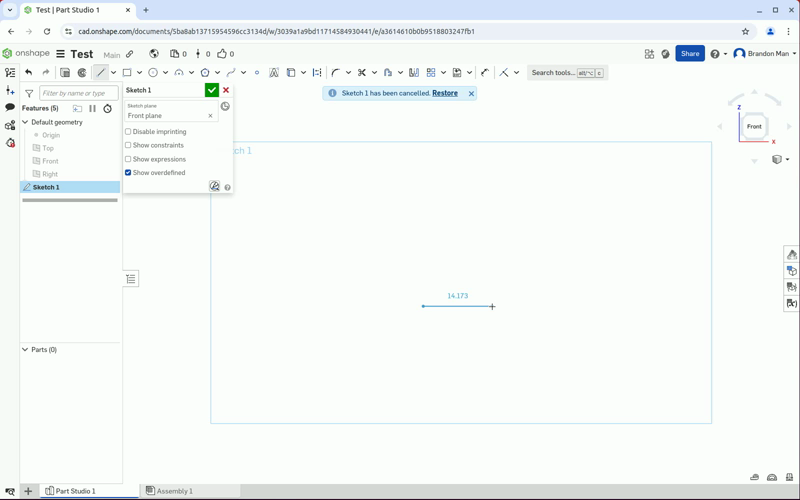
click(492, 306)
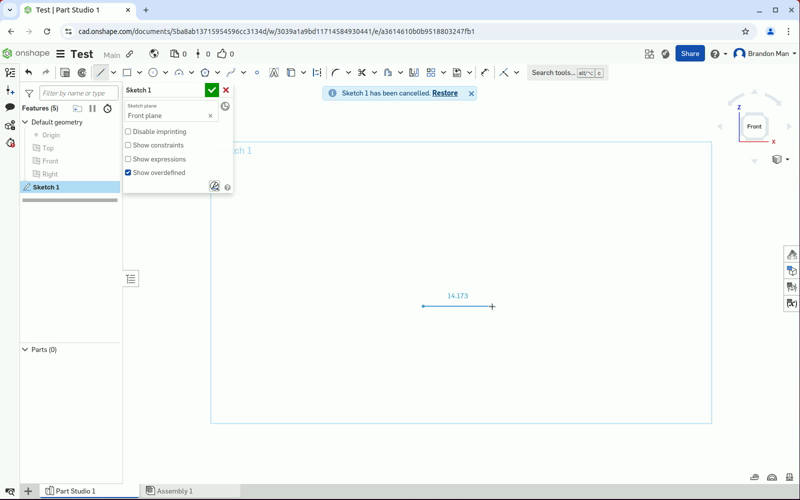
key_up(shift)
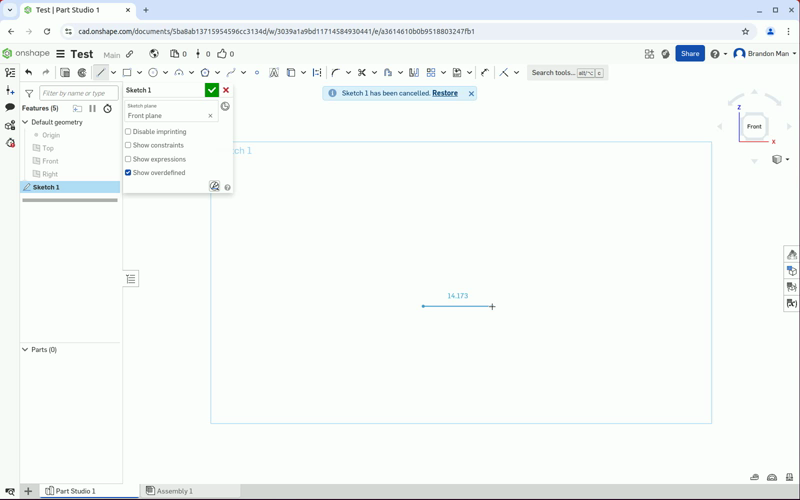
key_down(shift)
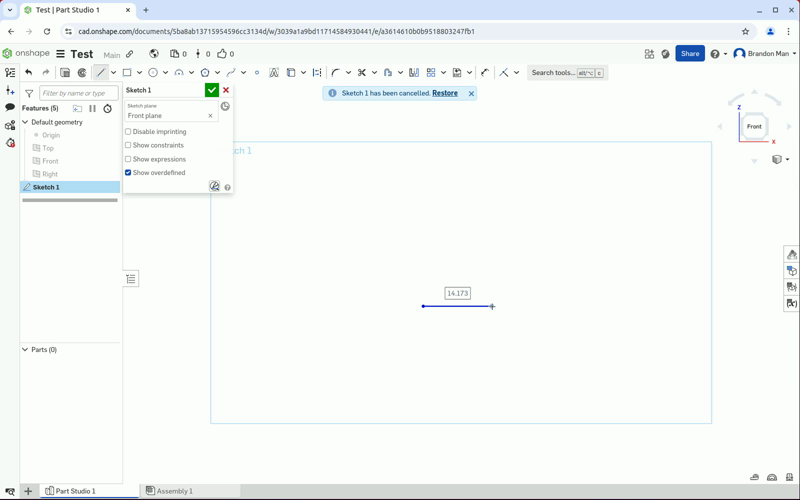
mouse_move(492, 218)
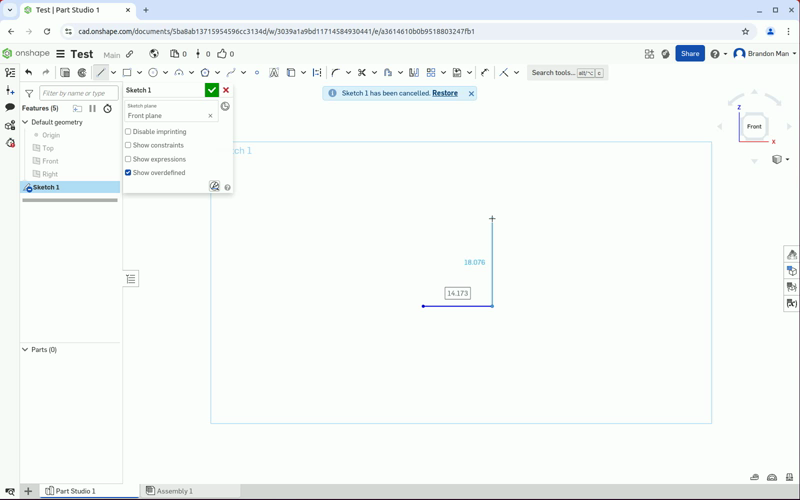
click(492, 218)
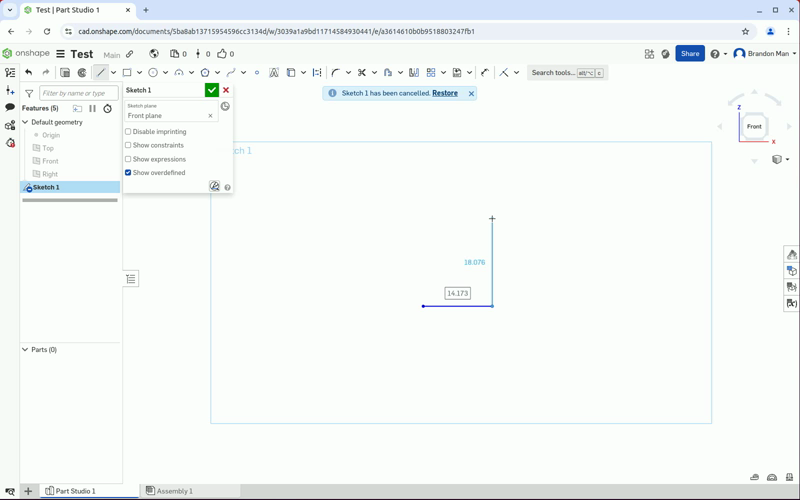
key_up(shift)
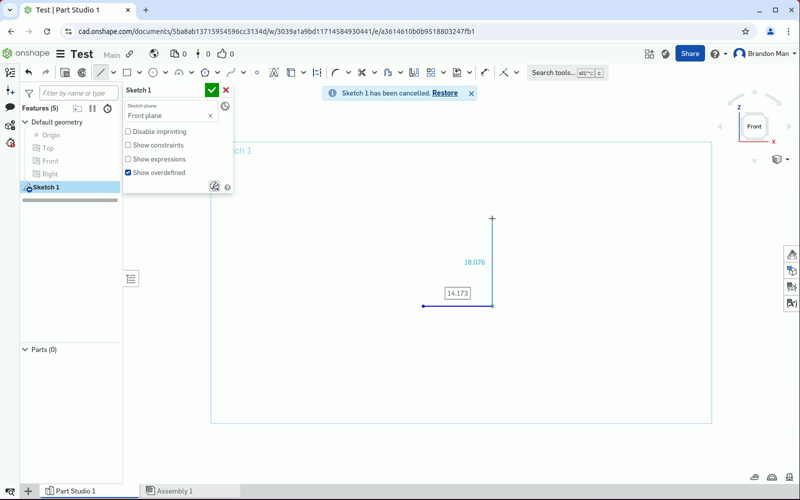
key_down(shift)
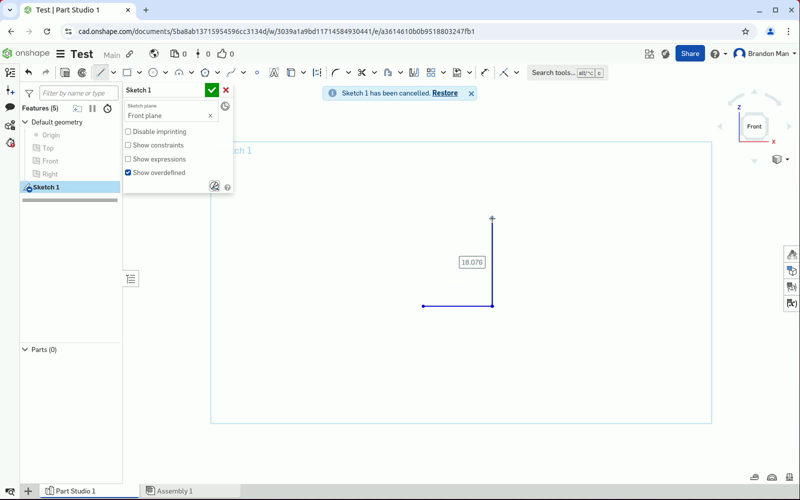
mouse_move(423, 218)
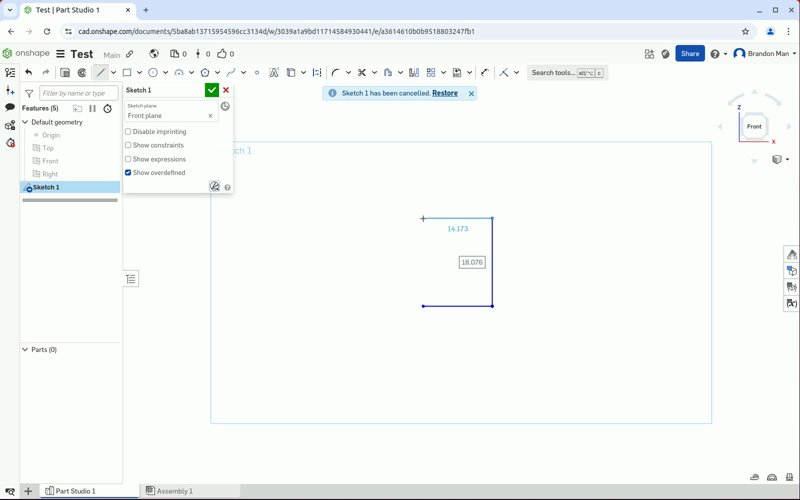
click(423, 218)
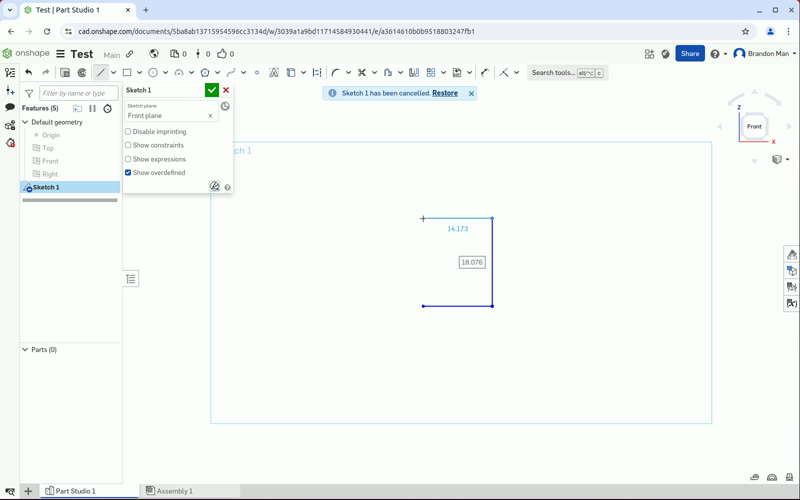
key_up(shift)
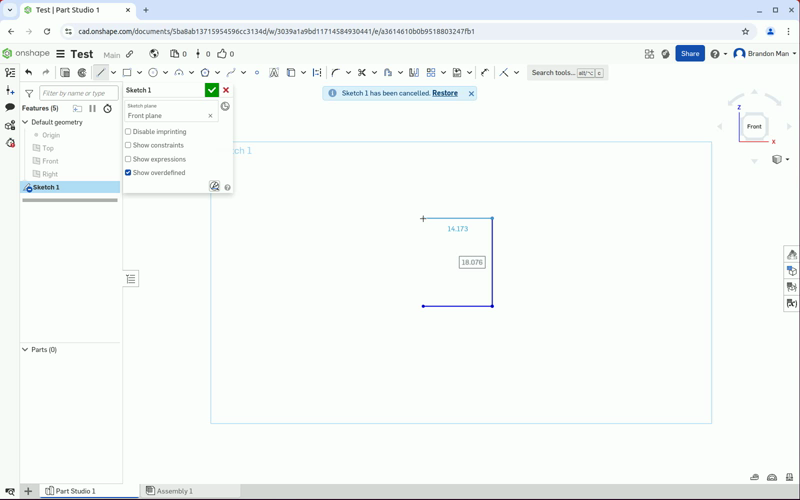
key_down(shift)
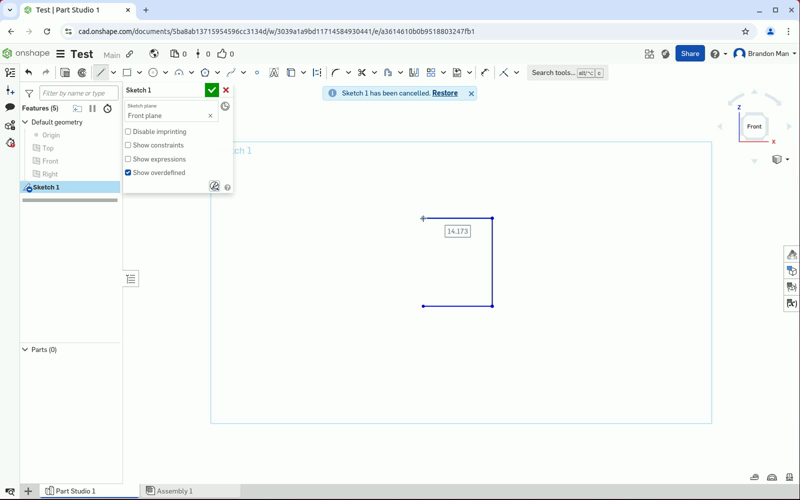
mouse_move(423, 306)
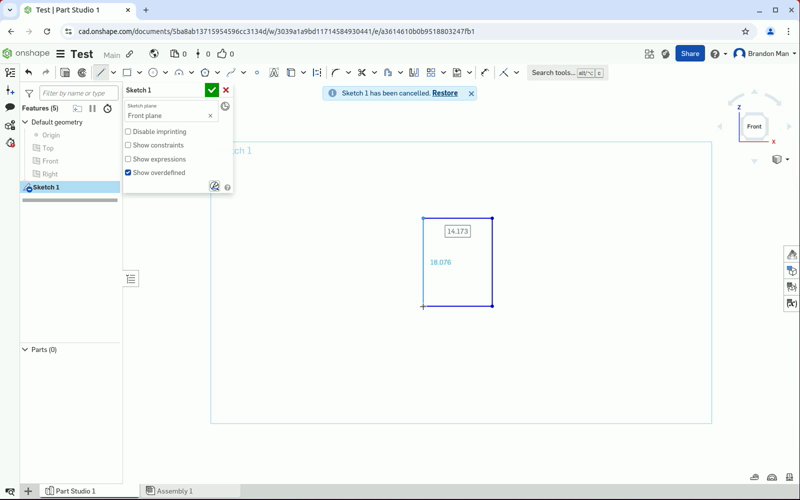
key_up(shift)
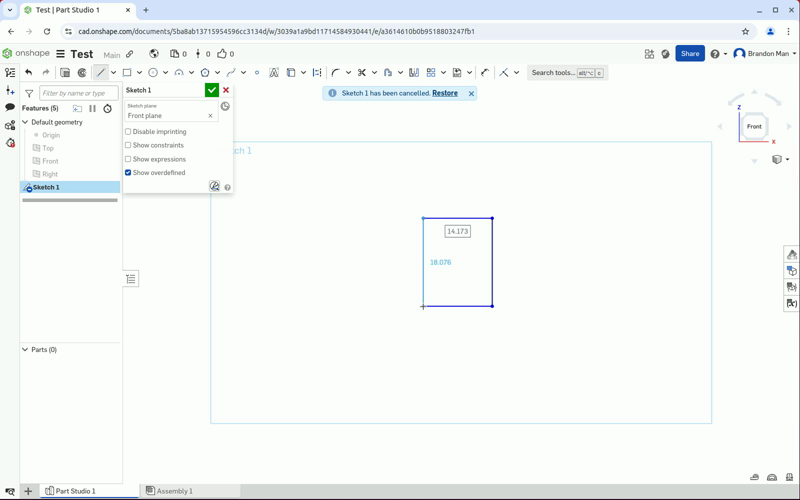
click(423, 306)
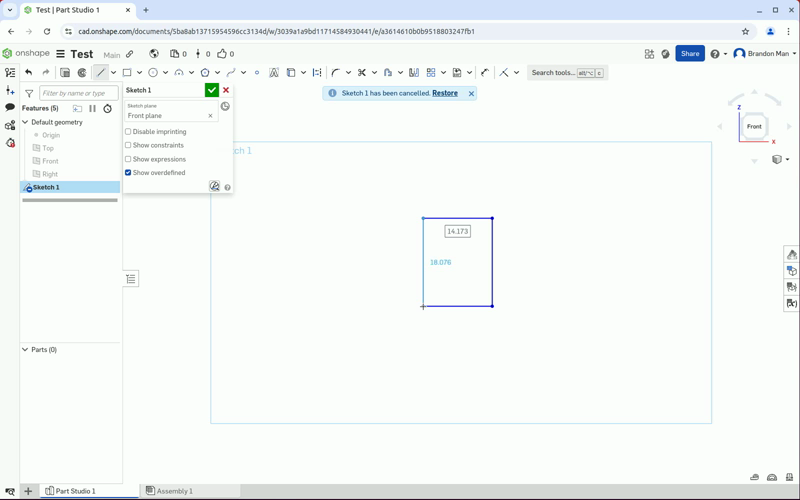
key(esc)
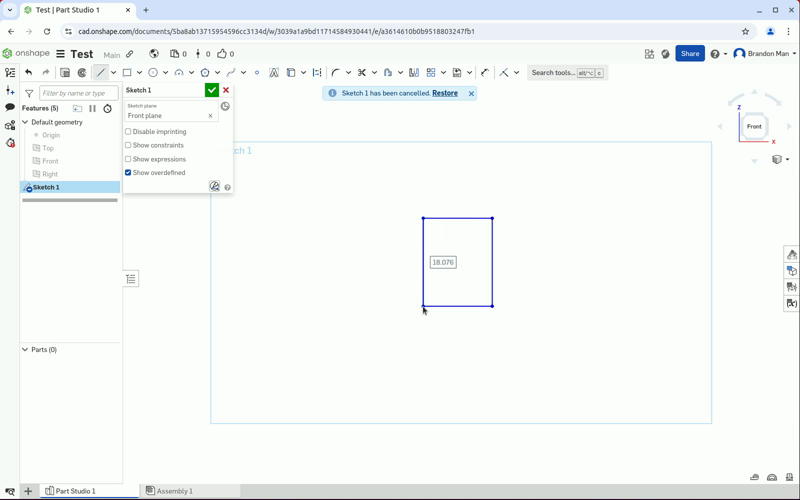
mouse_move(454, 301)
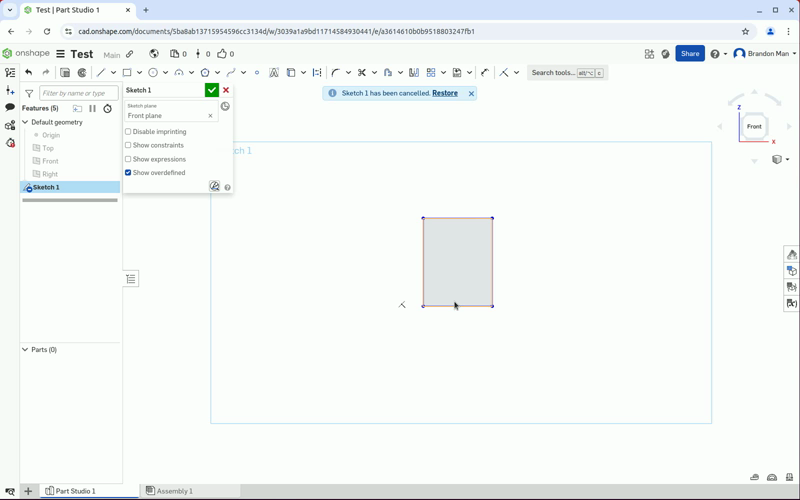
click(454, 301)
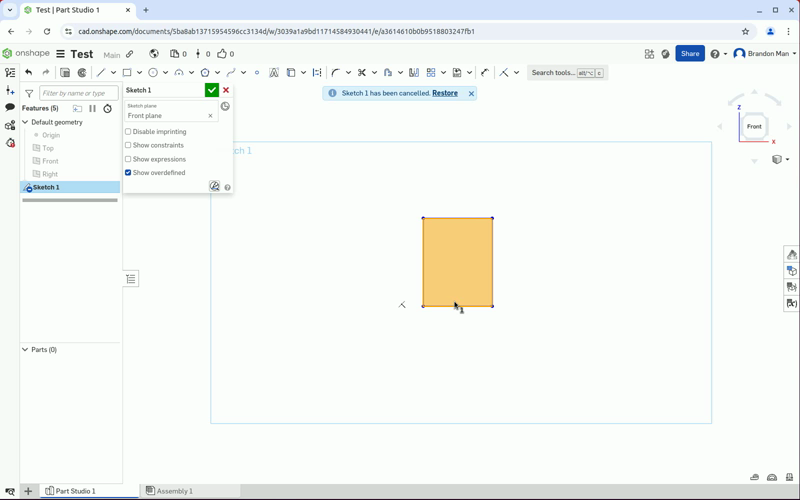
mouse_move(73, 352)
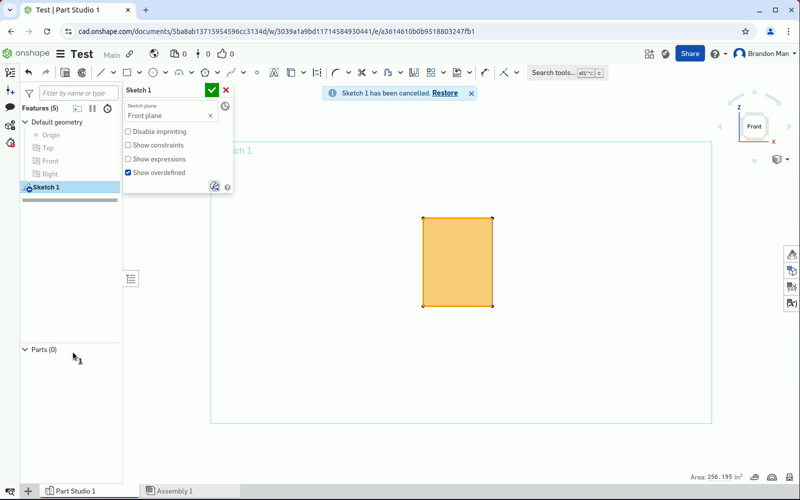
key(shift+y)
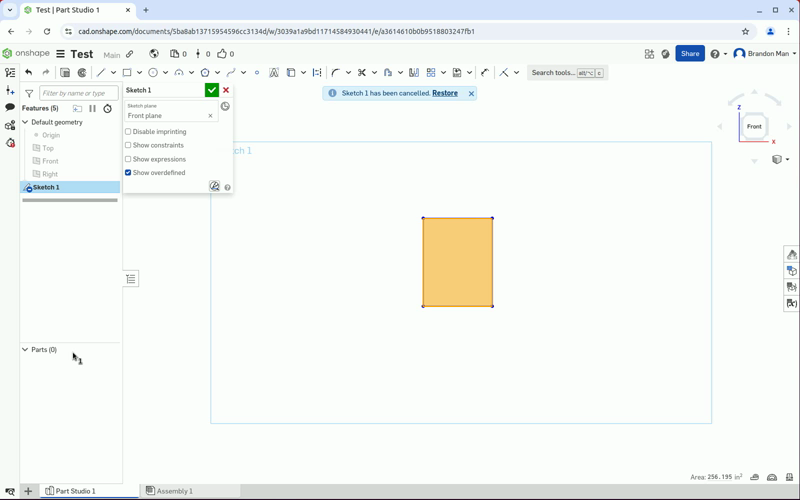
key(shift+e)
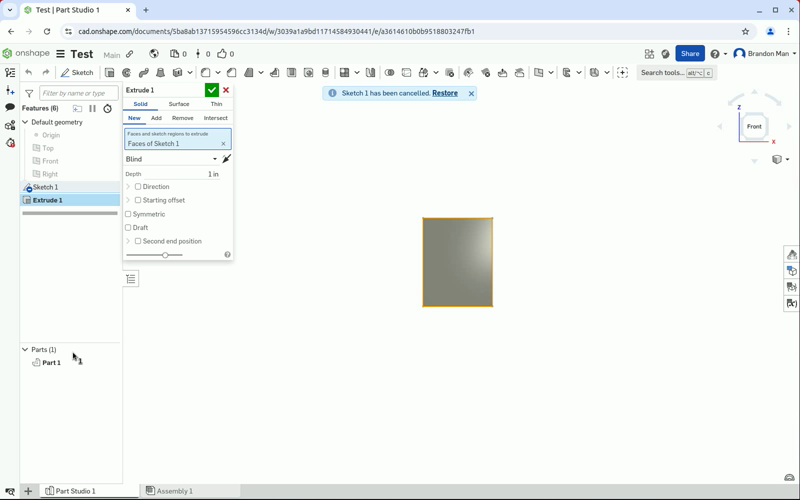
mouse_move(143, 106)
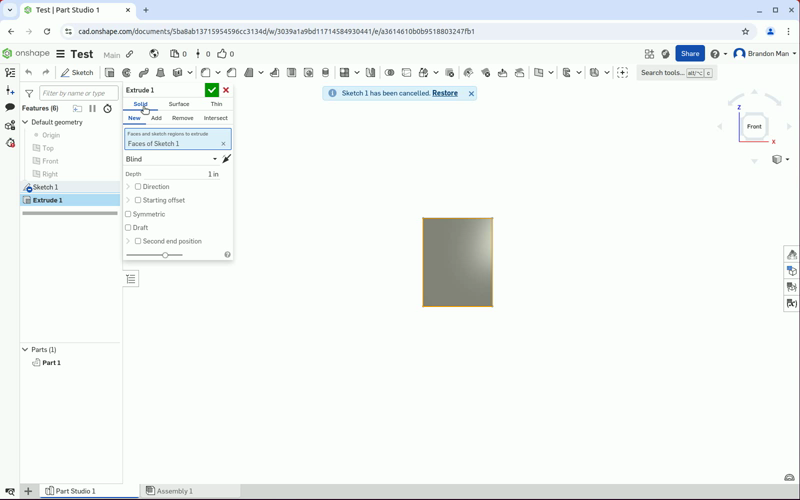
click(143, 106)
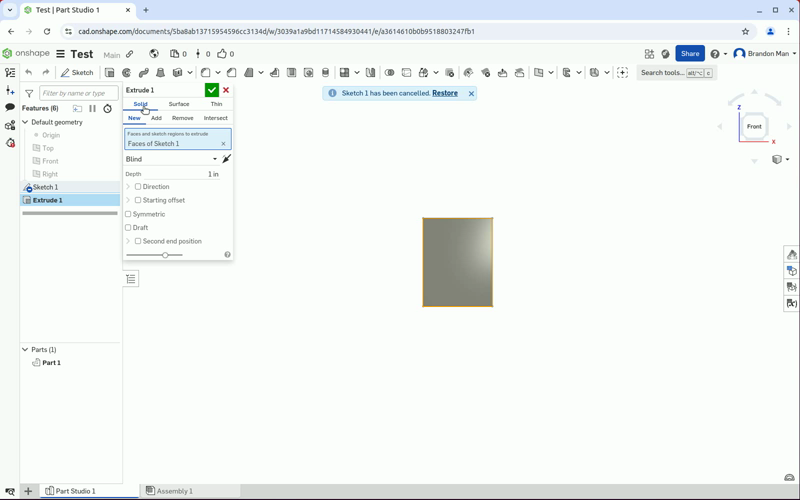
mouse_move(137, 120)
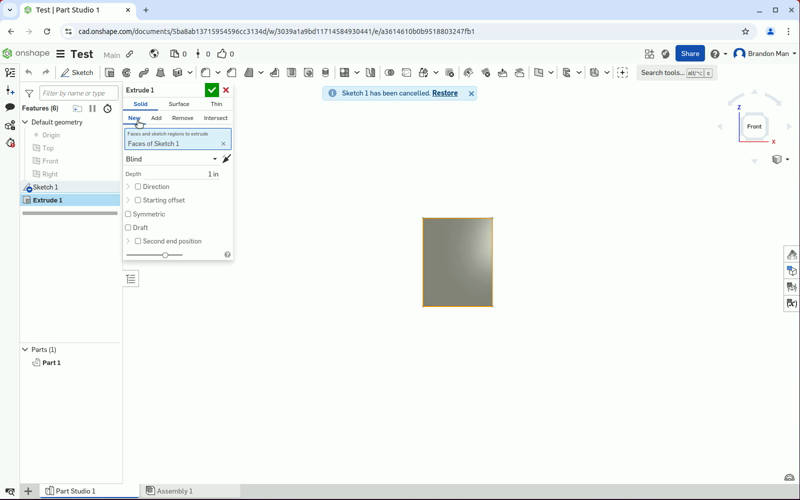
click(137, 120)
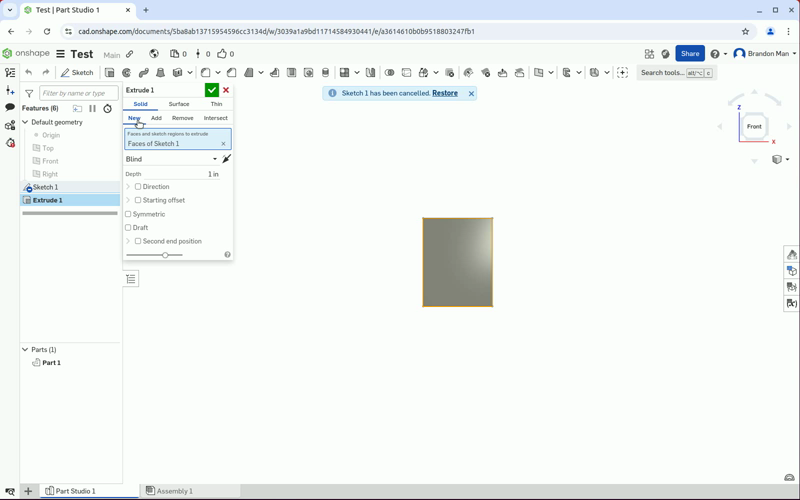
key(tab, 4)
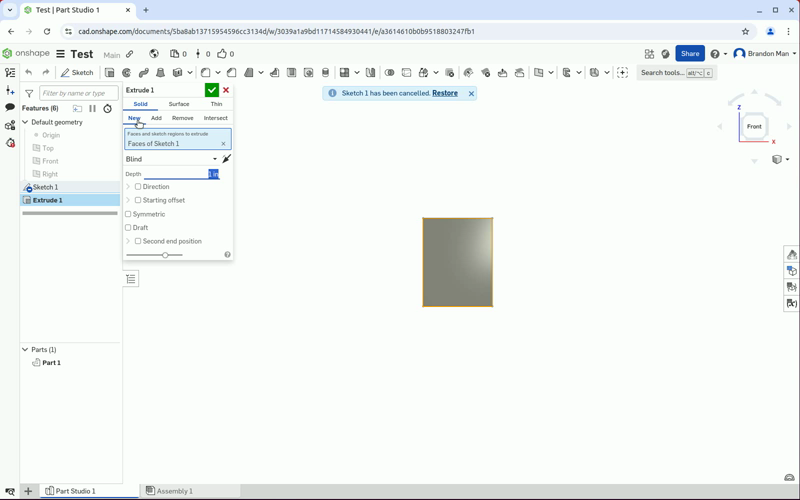
text(4.574)
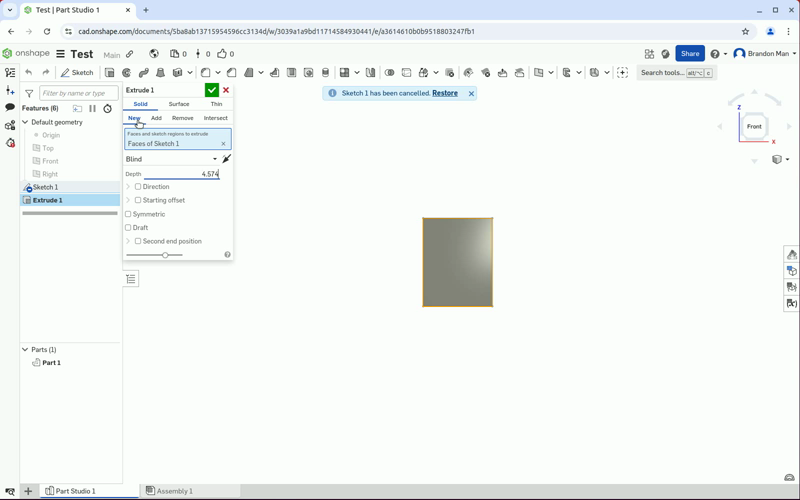
key(enter)
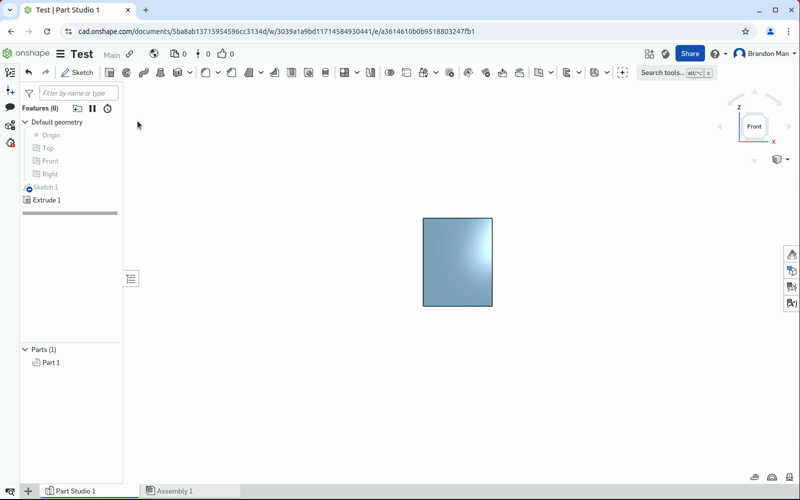
key(shift+h)
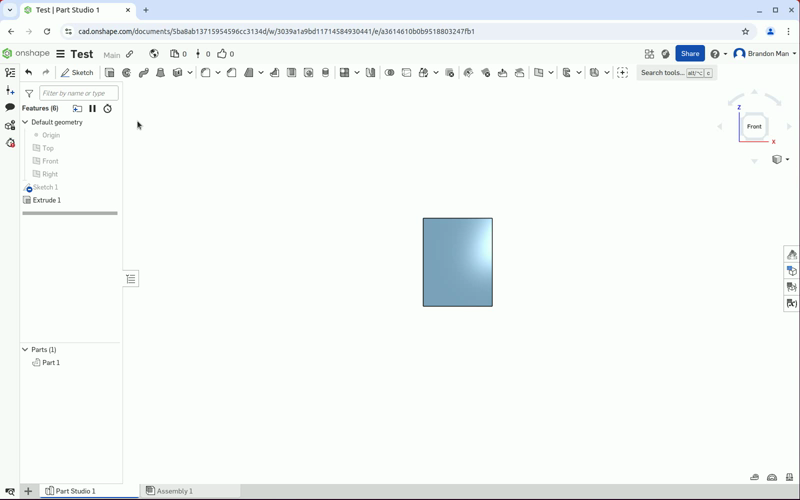
key(shift+h)
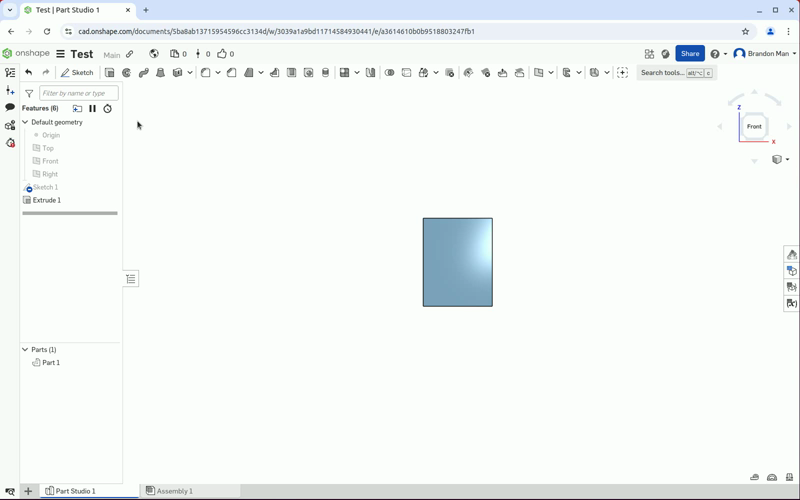
mouse_move(73, 189)
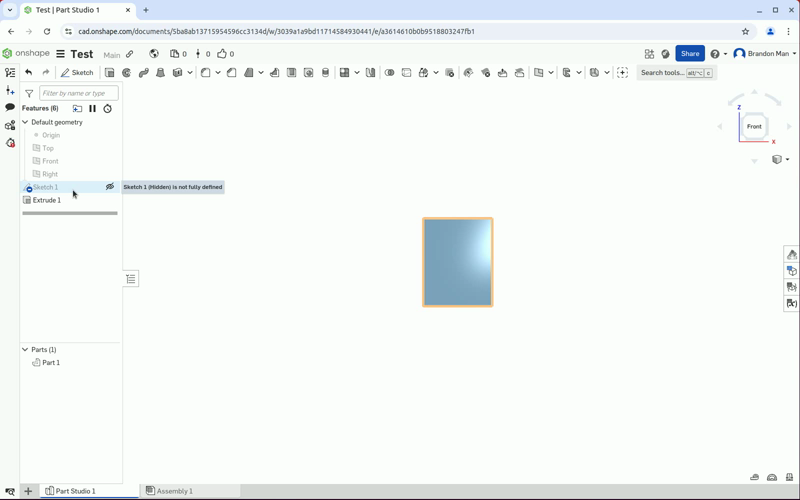
click(73, 189)
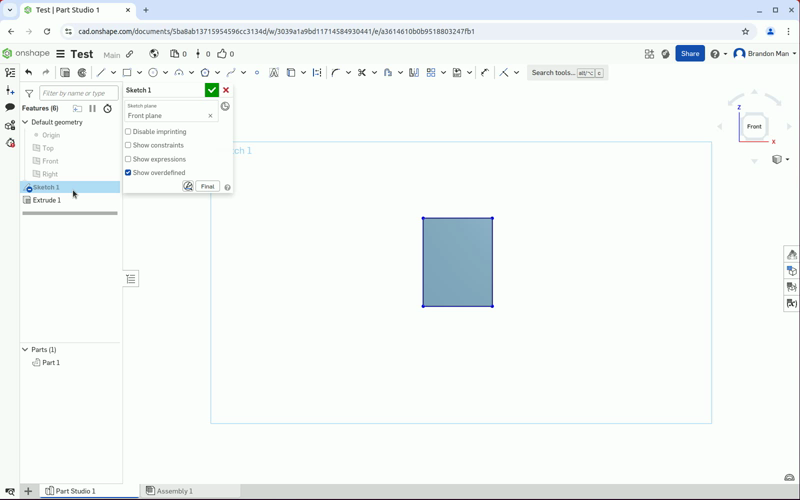
mouse_move(229, 92)
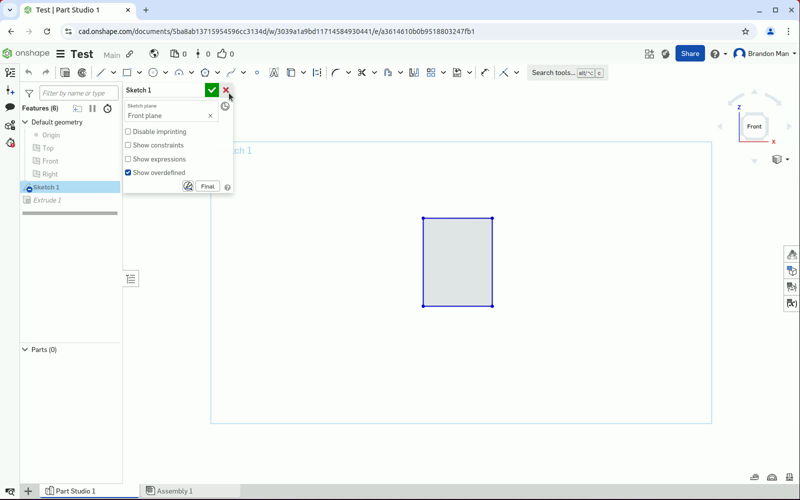
click(229, 92)
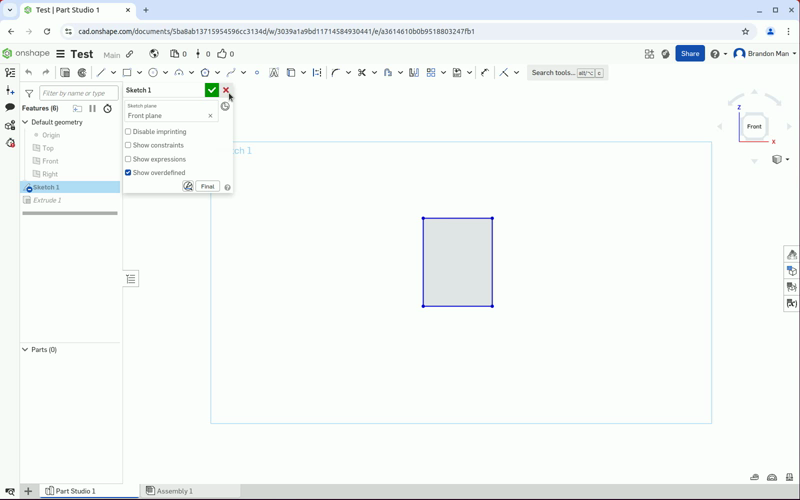
key(shift+s)
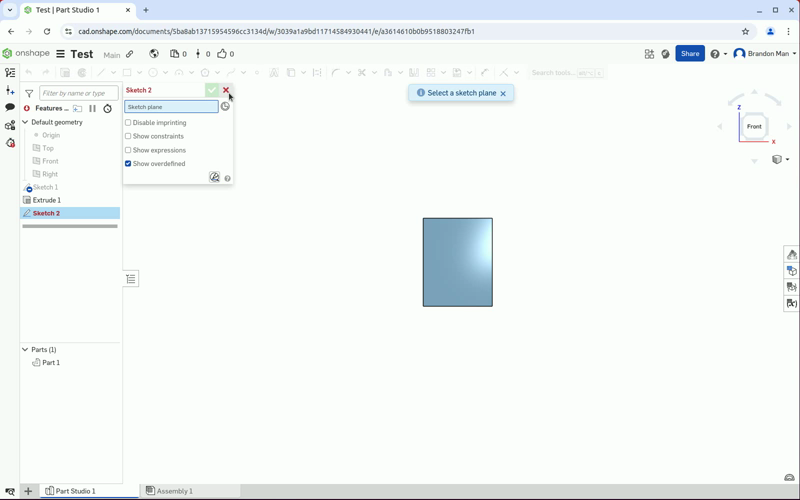
mouse_move(73, 163)
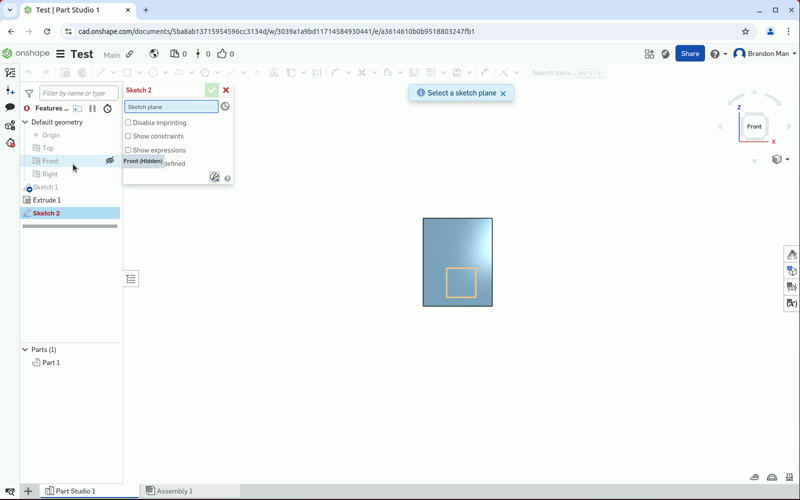
click(73, 163)
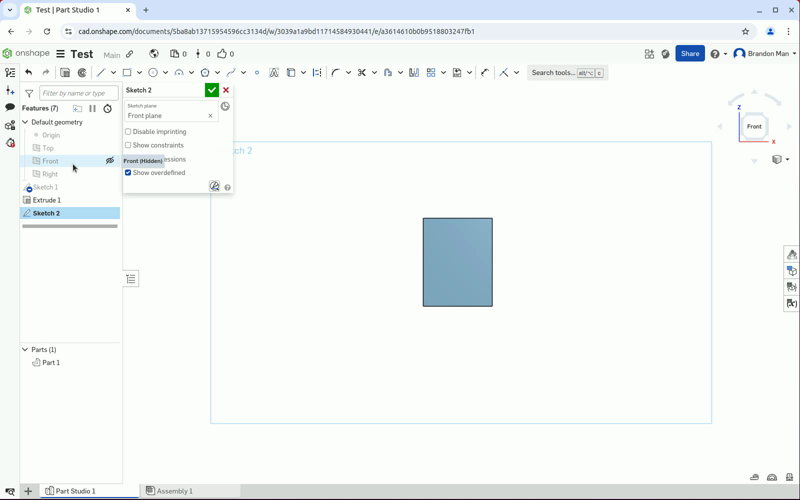
mouse_move(73, 352)
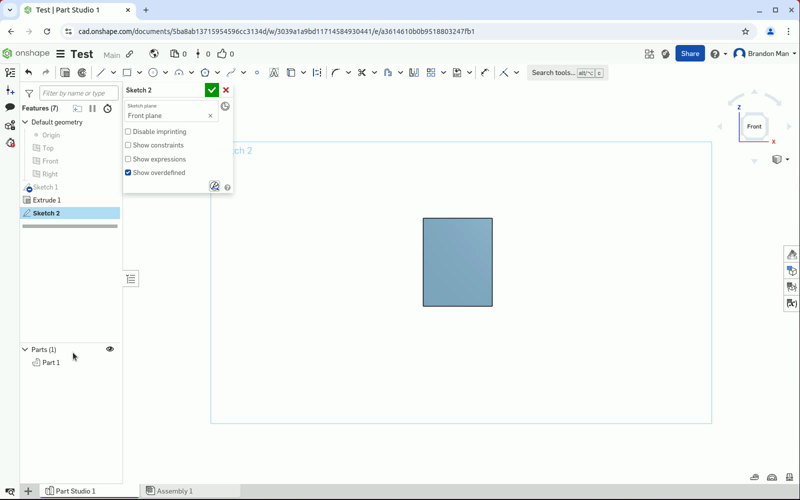
key(y)
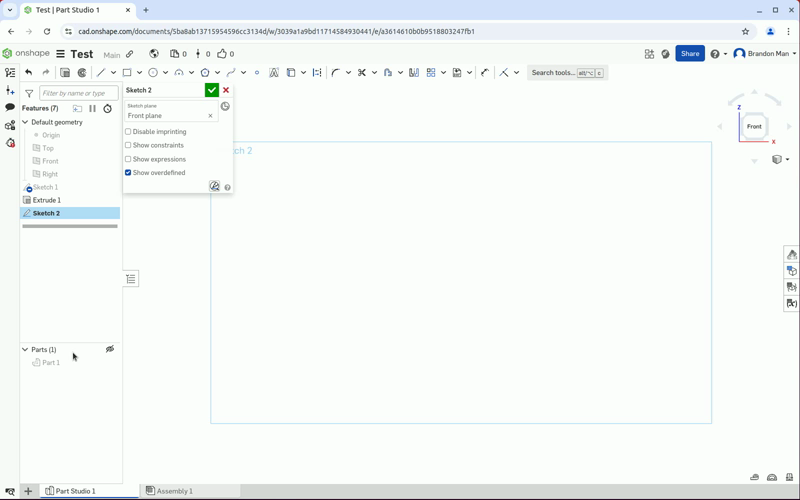
key(l)
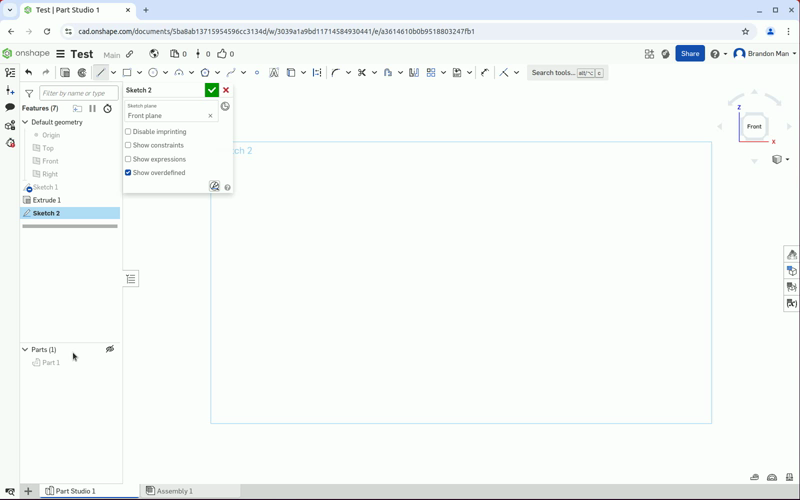
key_down(shift)
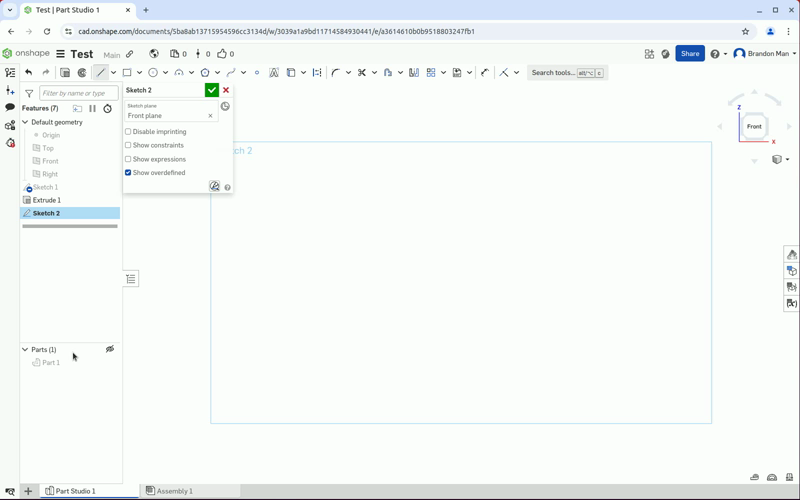
mouse_move(491, 306)
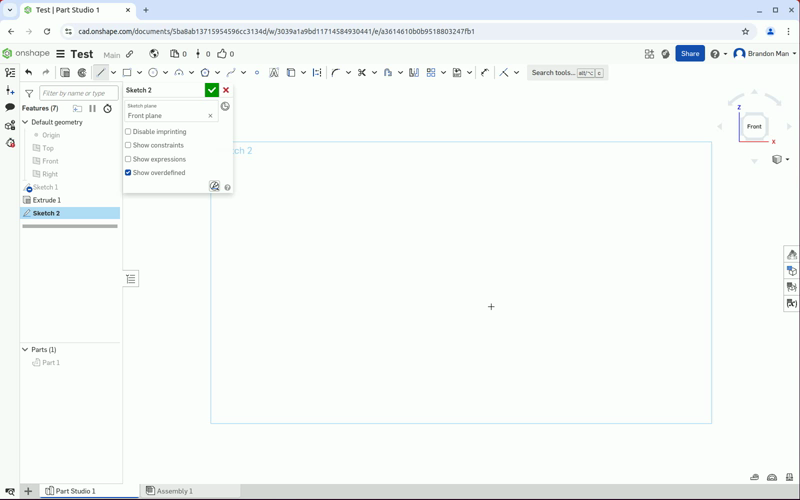
click(491, 306)
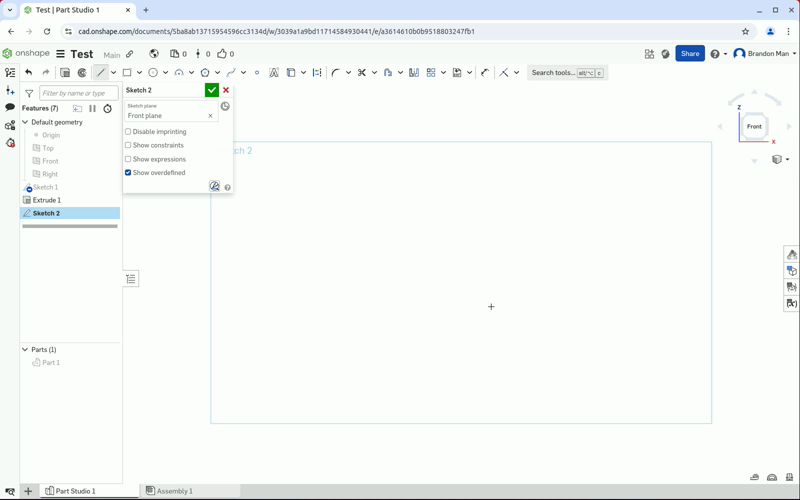
key_up(shift)
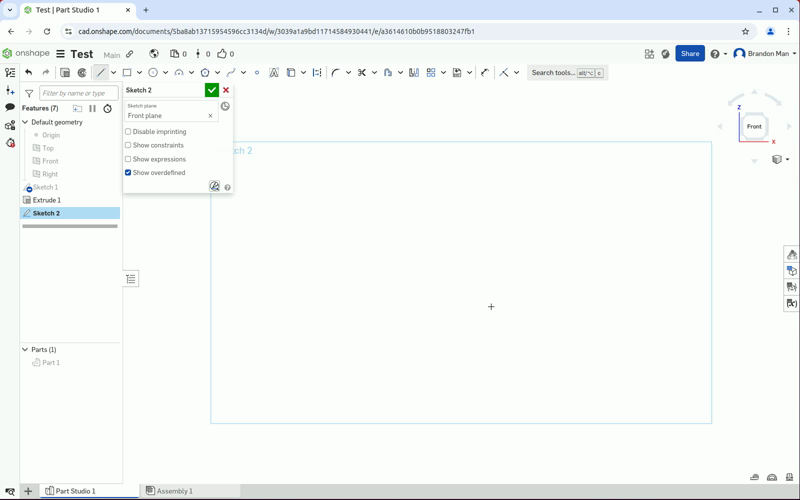
key_down(shift)
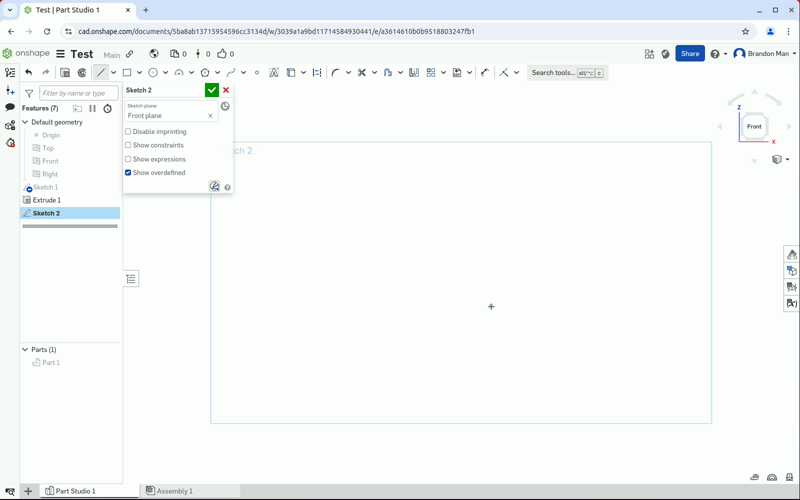
mouse_move(573, 306)
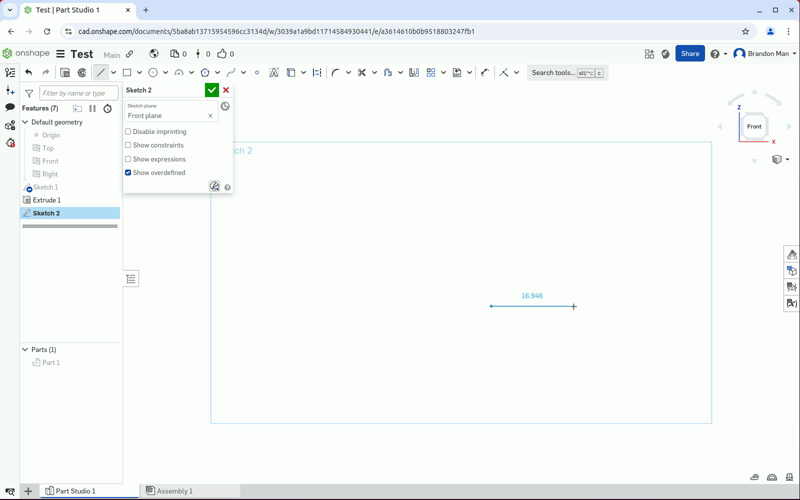
click(573, 306)
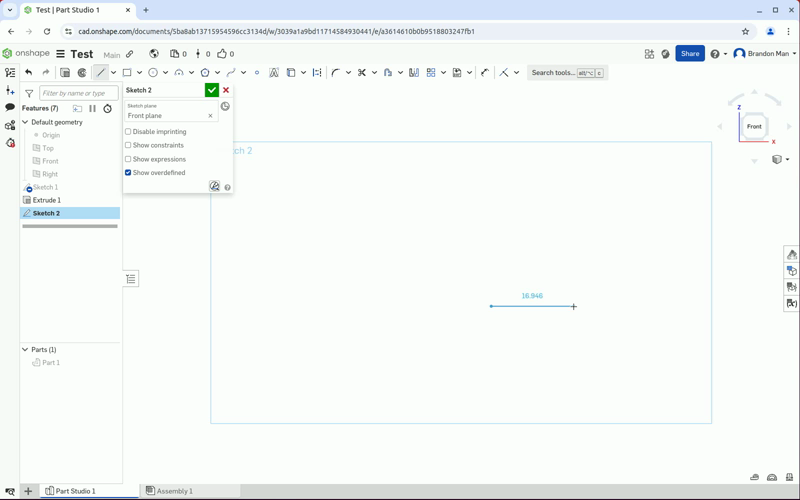
key_up(shift)
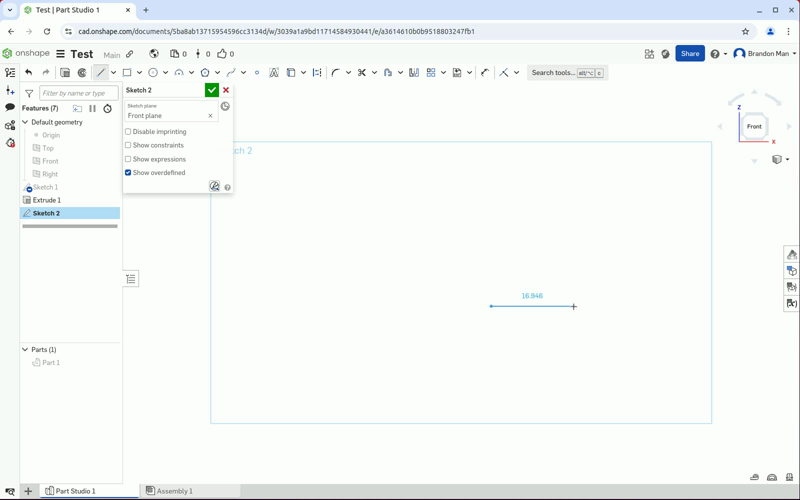
key_down(shift)
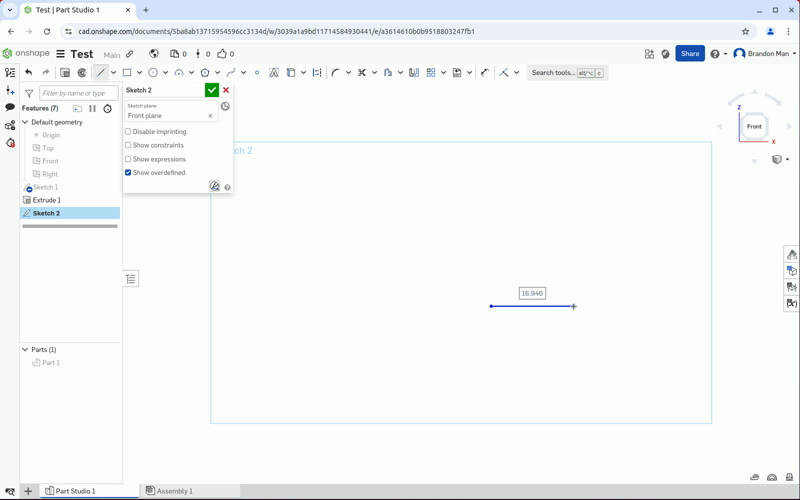
mouse_move(573, 218)
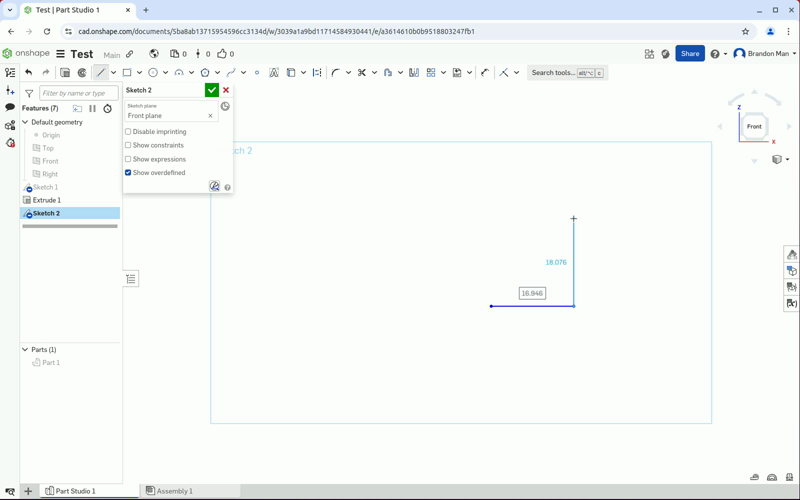
click(573, 218)
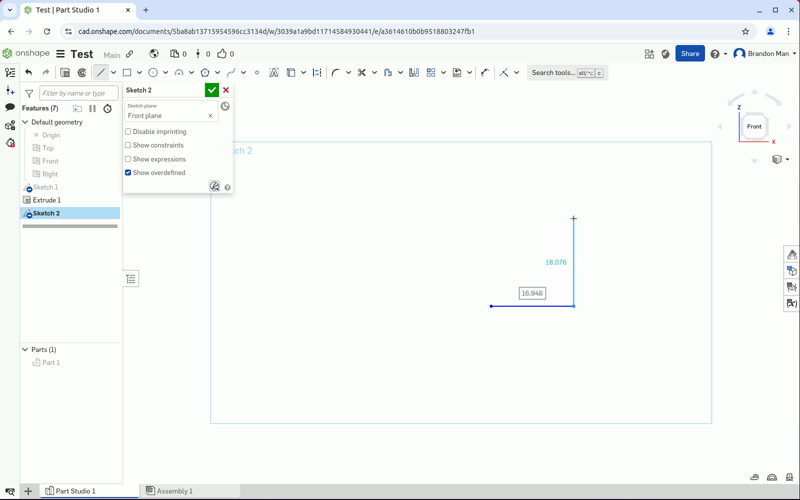
key_up(shift)
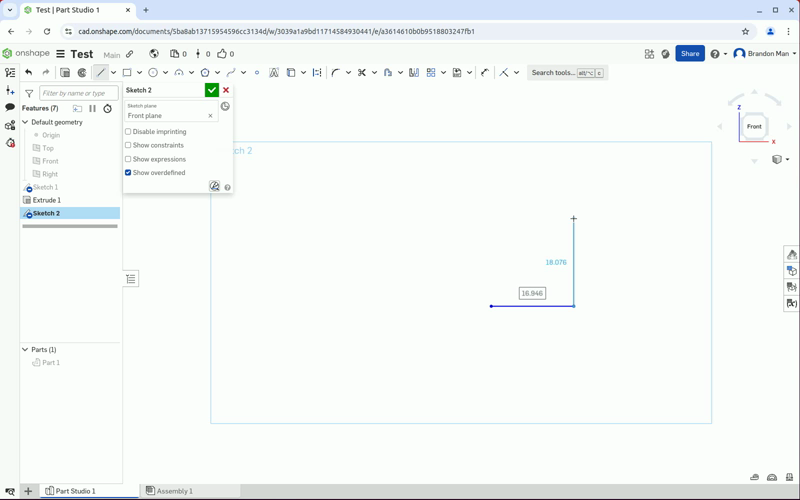
key_down(shift)
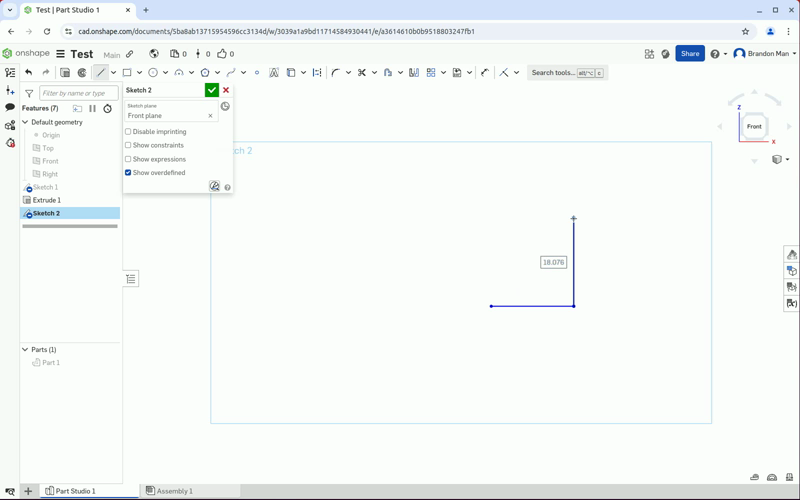
mouse_move(491, 218)
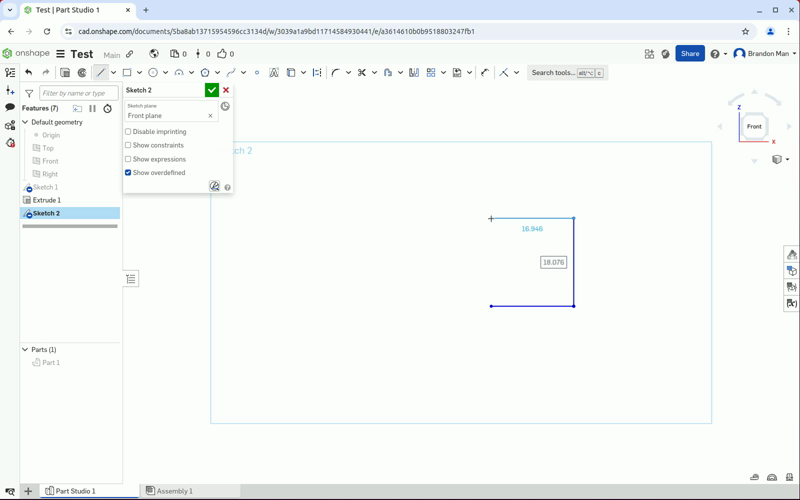
click(491, 218)
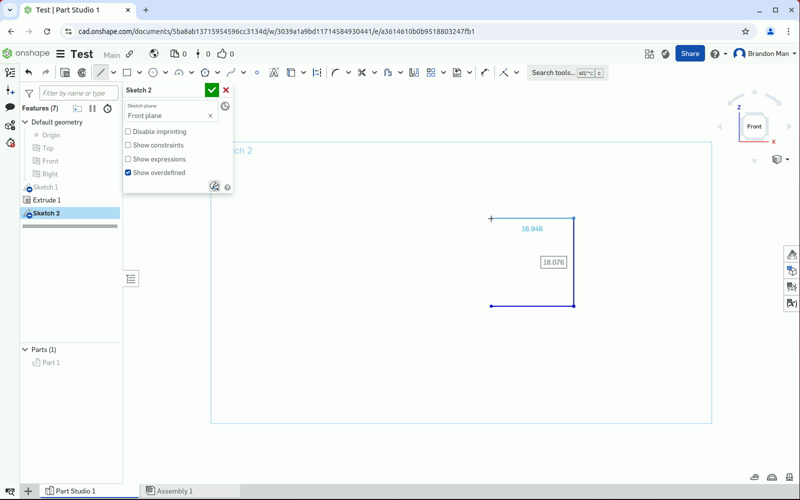
key_up(shift)
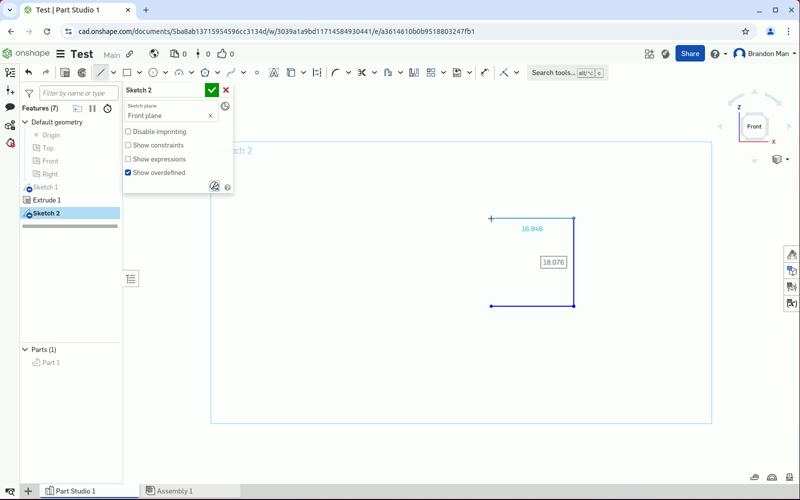
key_down(shift)
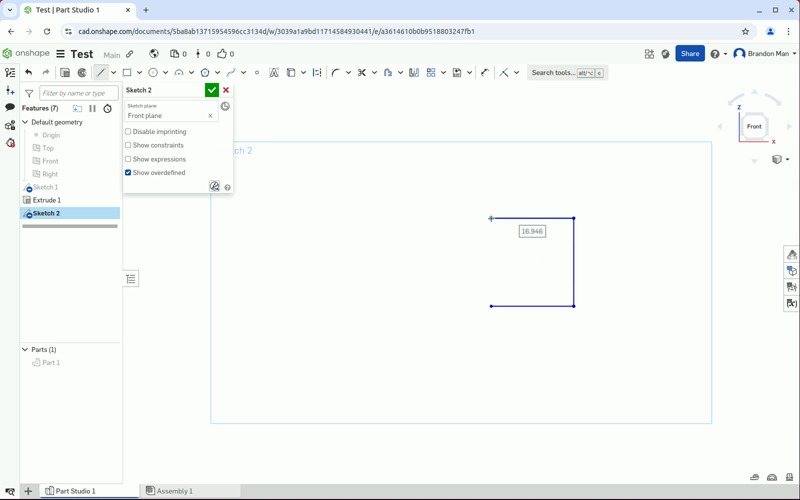
mouse_move(491, 306)
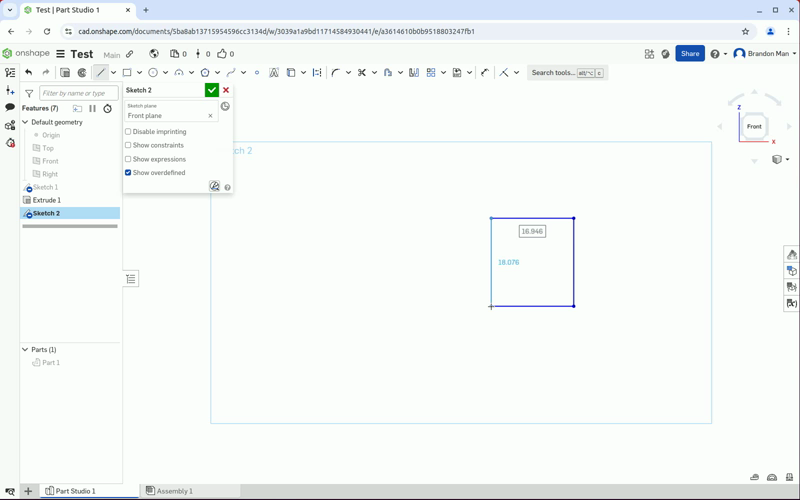
key_up(shift)
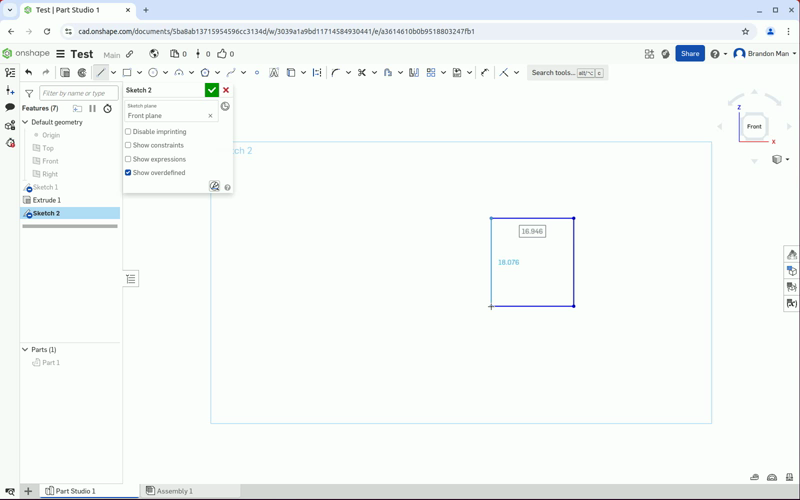
click(491, 306)
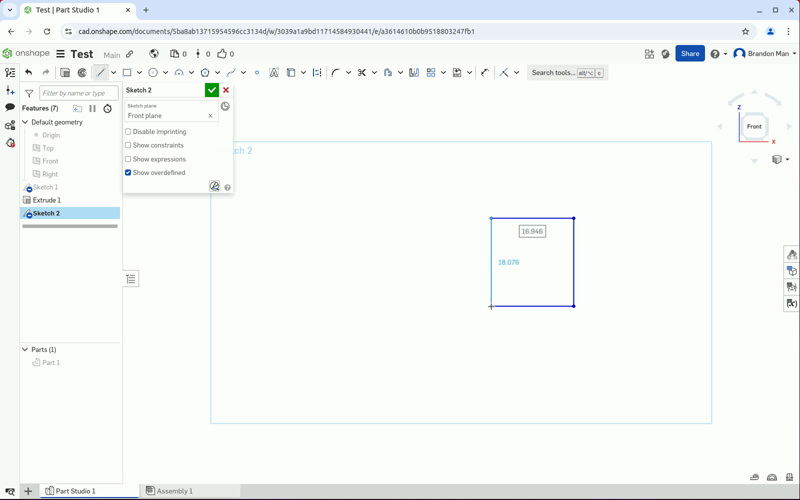
key(esc)
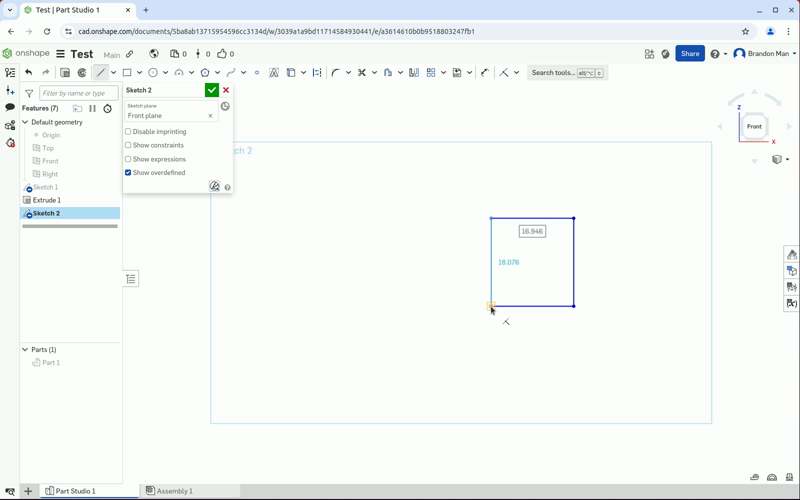
mouse_move(497, 245)
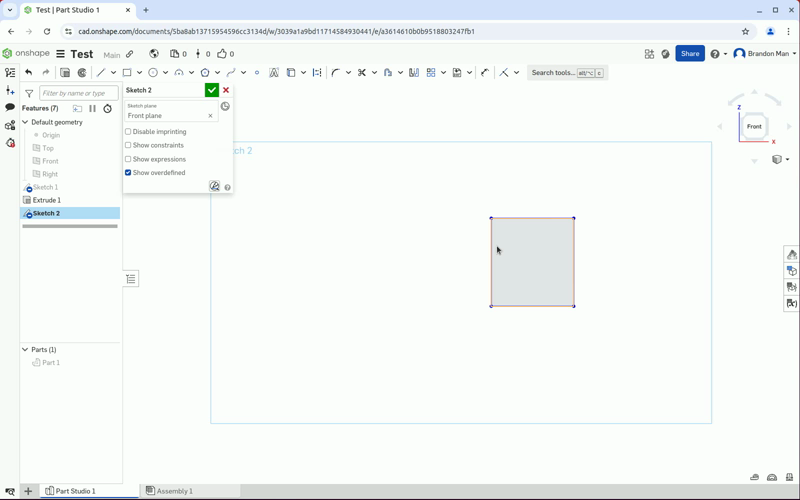
click(497, 245)
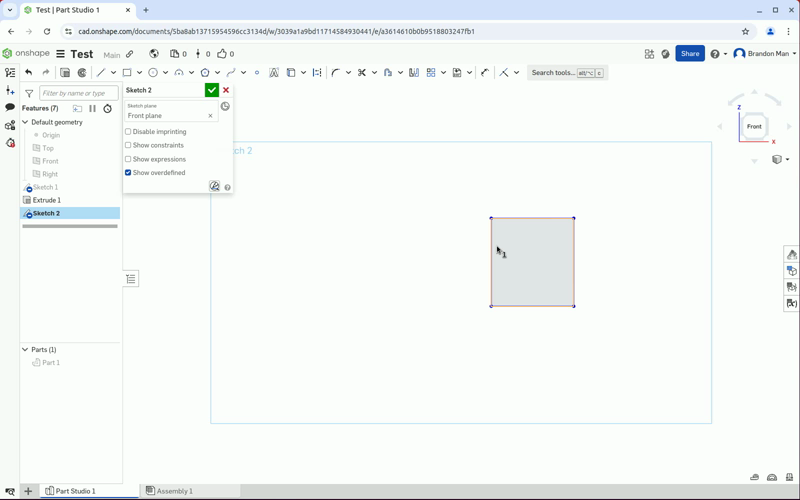
mouse_move(73, 352)
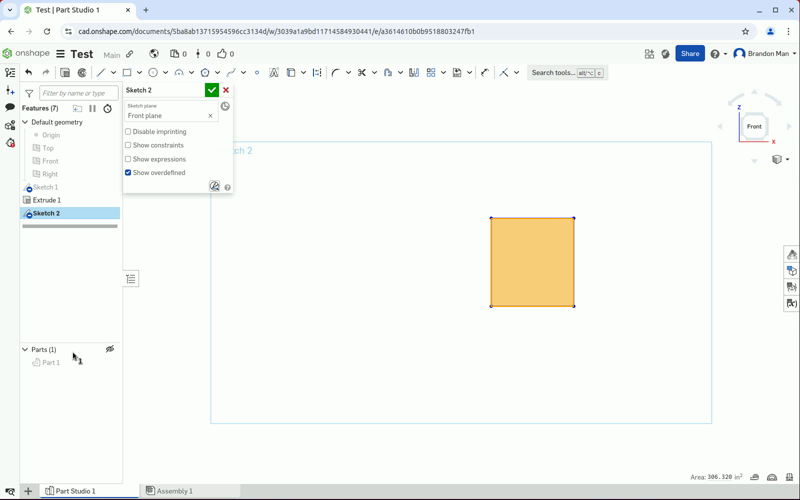
key(shift+y)
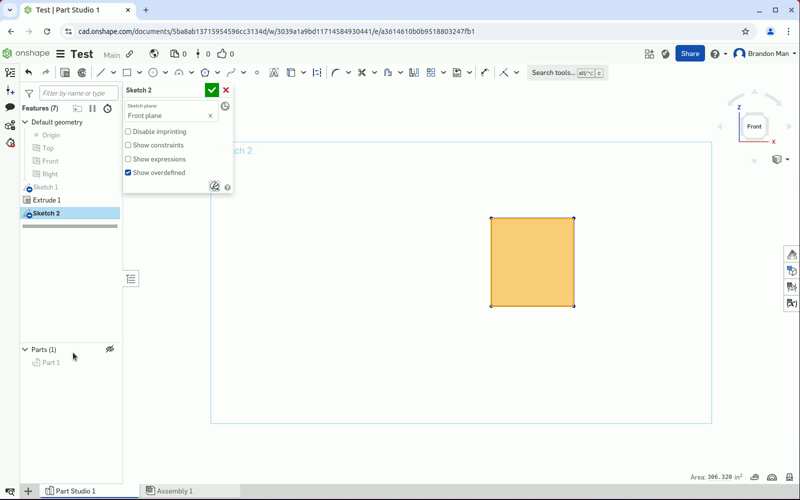
key(shift+e)
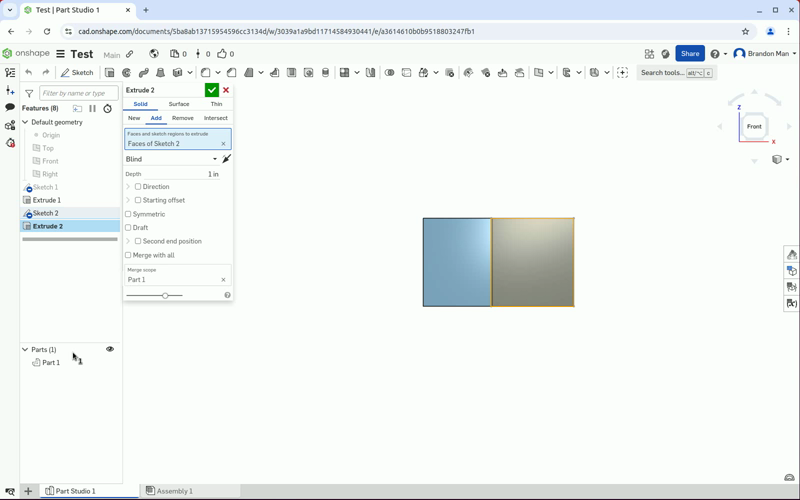
mouse_move(143, 106)
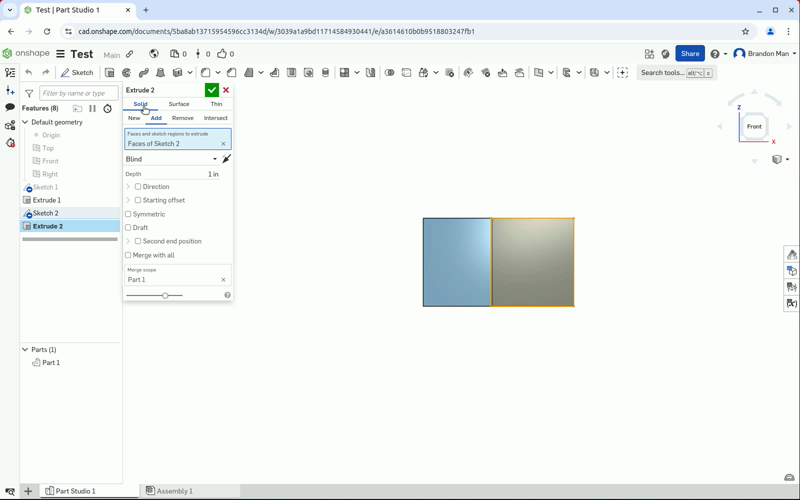
click(143, 106)
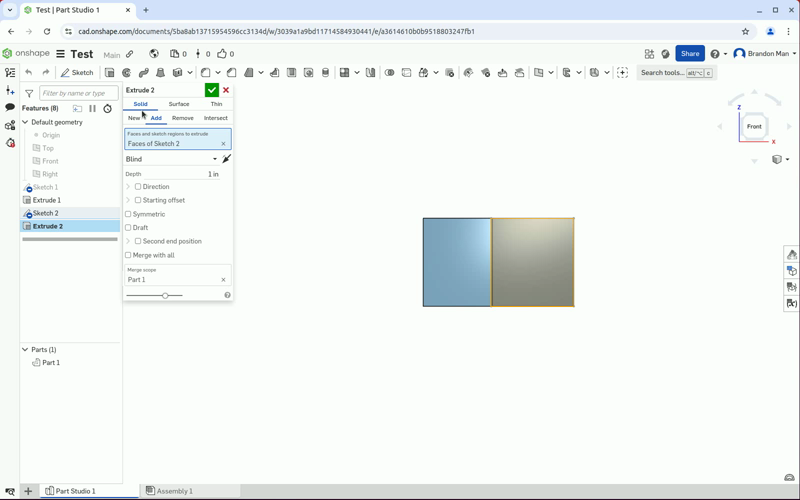
mouse_move(137, 120)
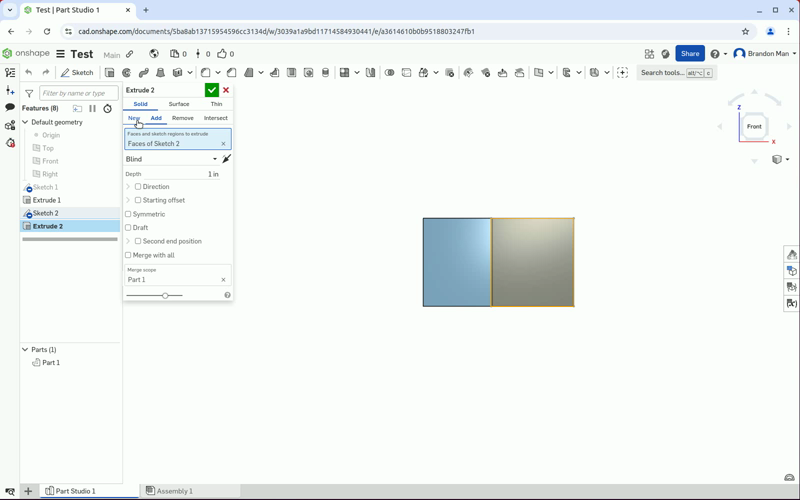
click(137, 120)
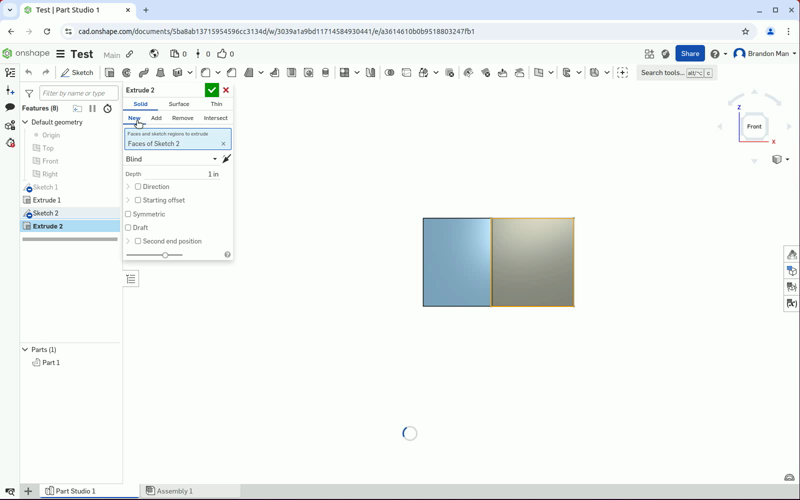
key(tab, 4)
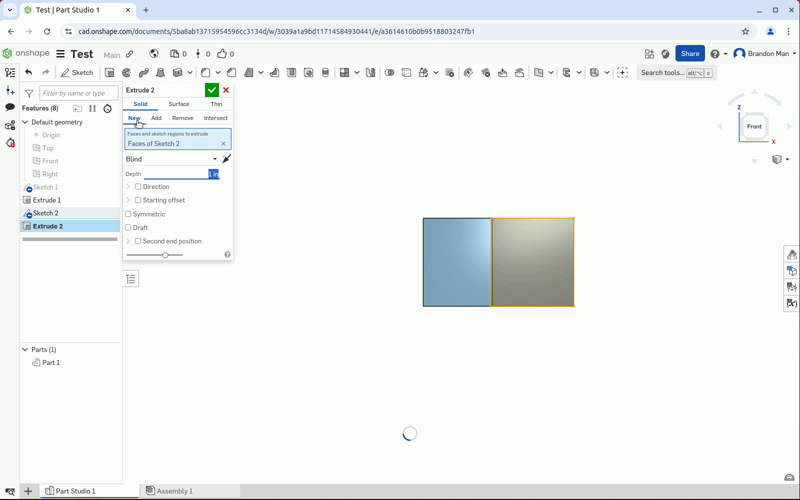
text(4.574)
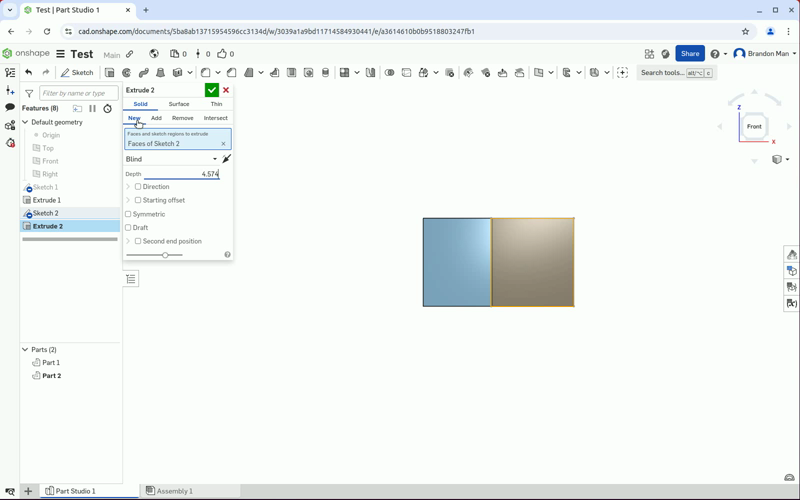
key(enter)
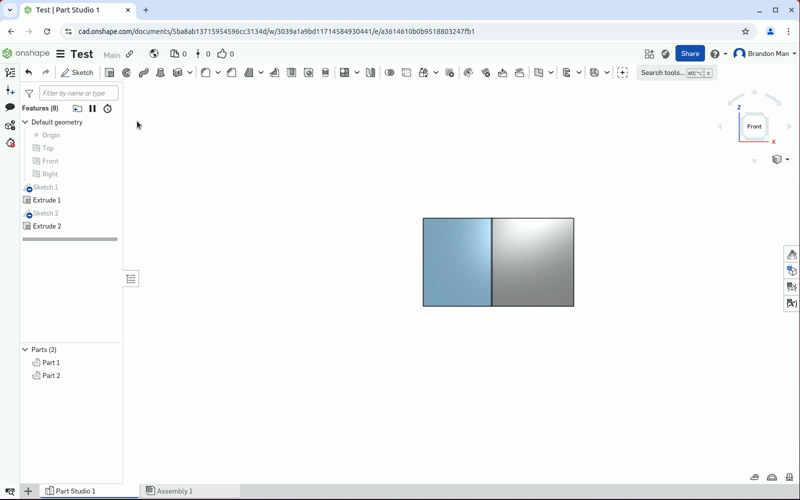
key(shift+h)
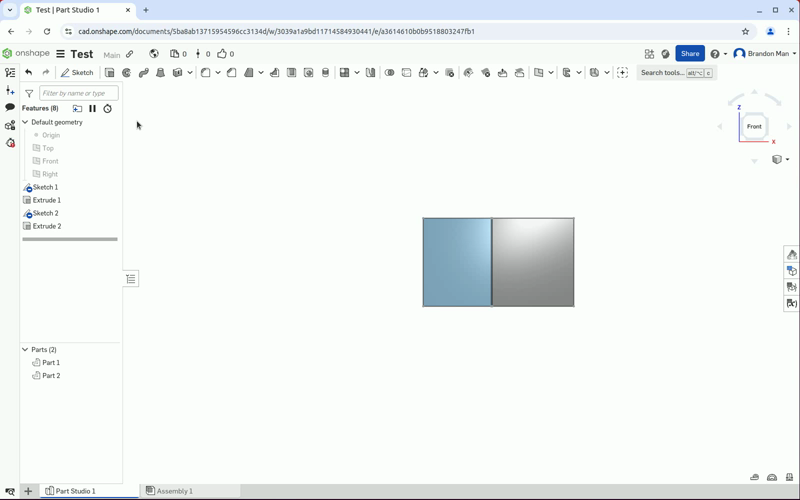
key(shift+h)
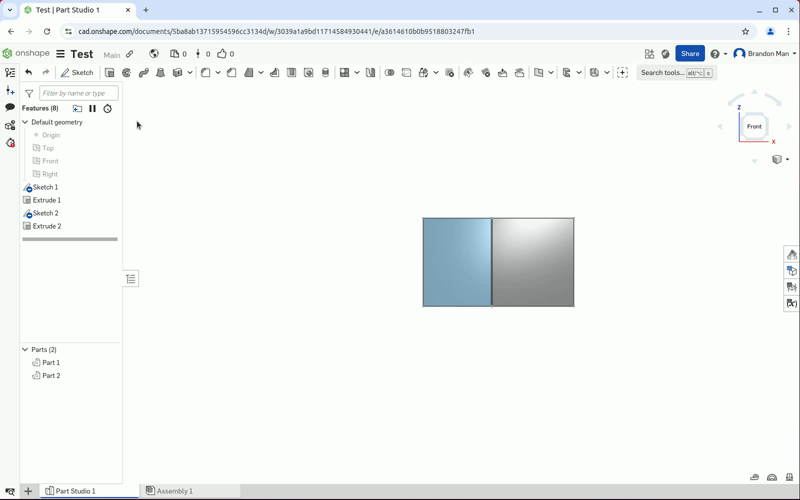
key(shift+7)
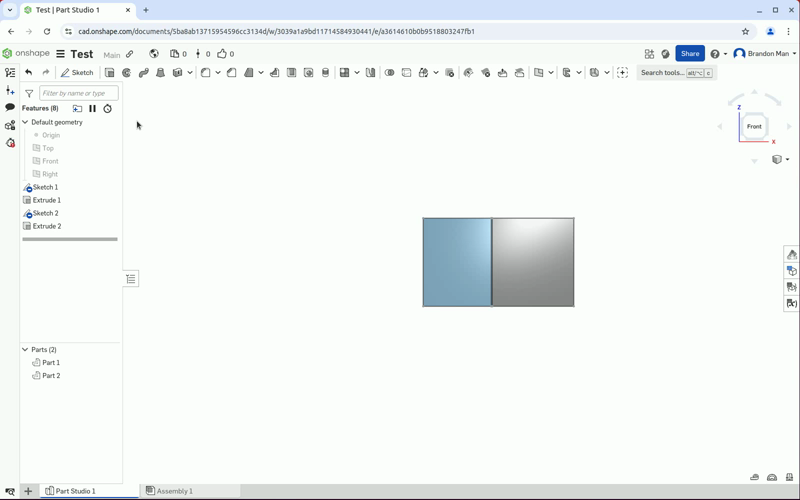
key(left, 2)
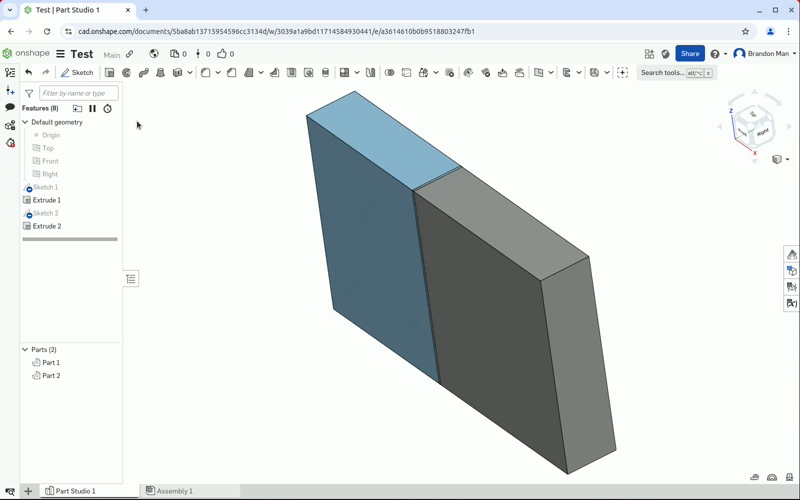
key(down, 2)
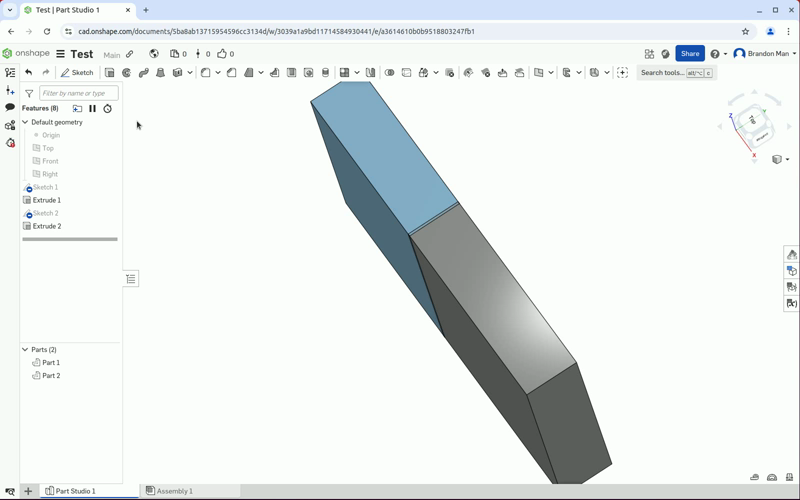
key(up, 2)
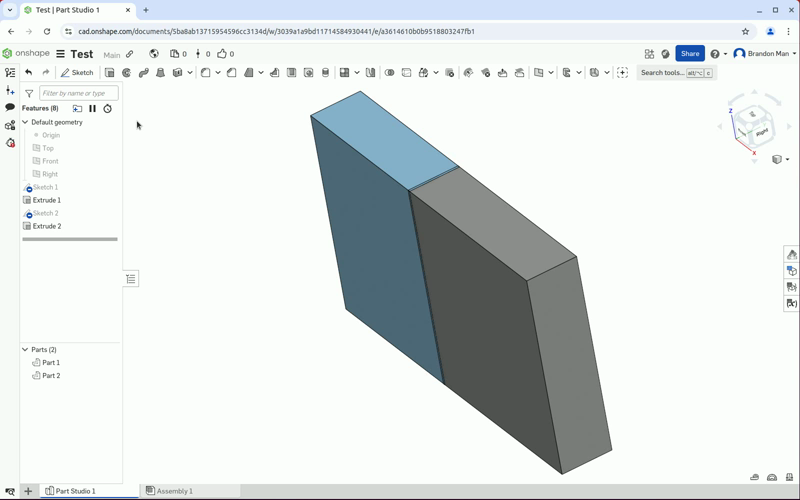
key(right, 2)
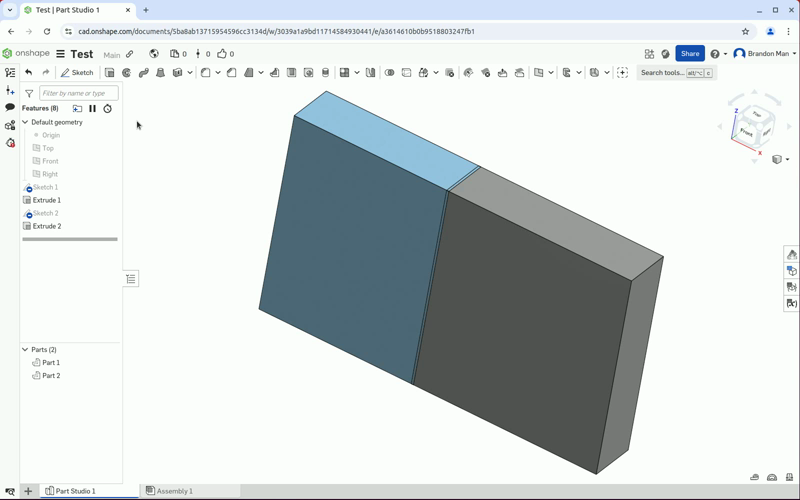
mouse_move(73, 189)
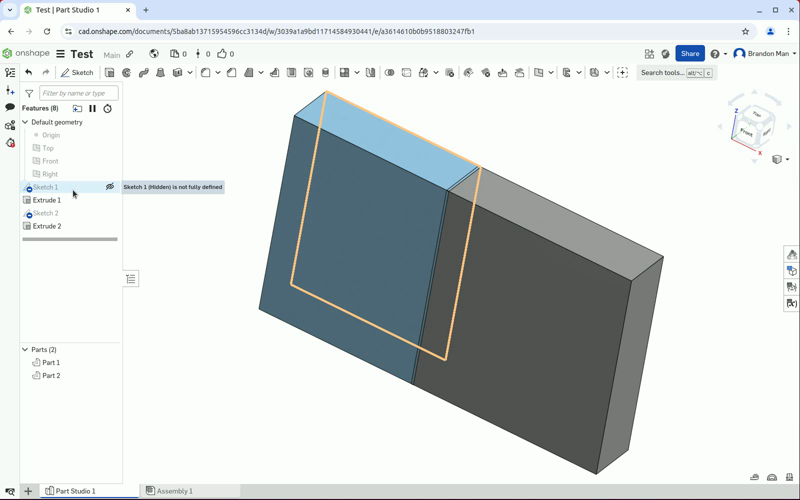
click(73, 189)